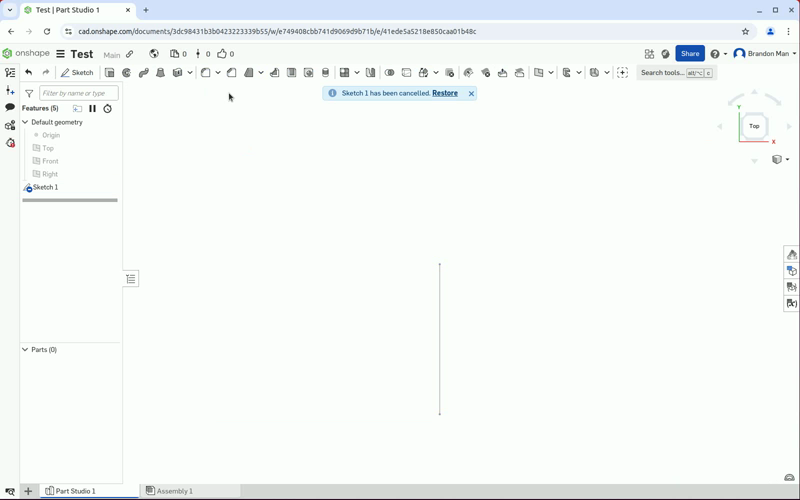
key(shift+h)
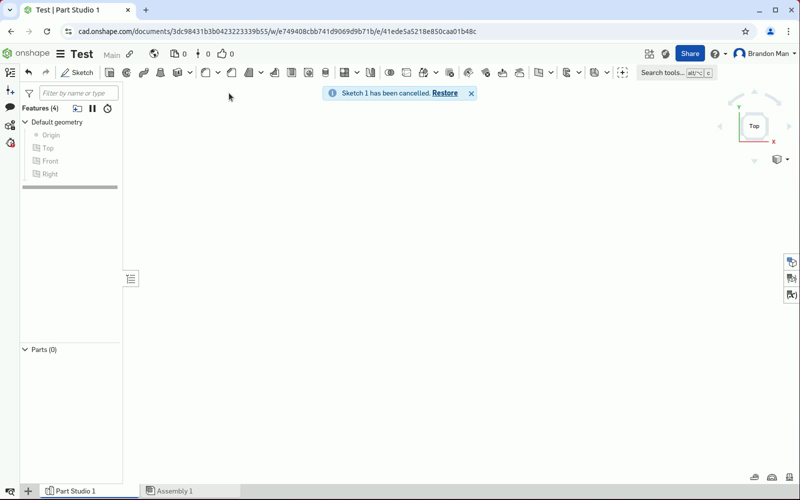
mouse_move(73, 352)
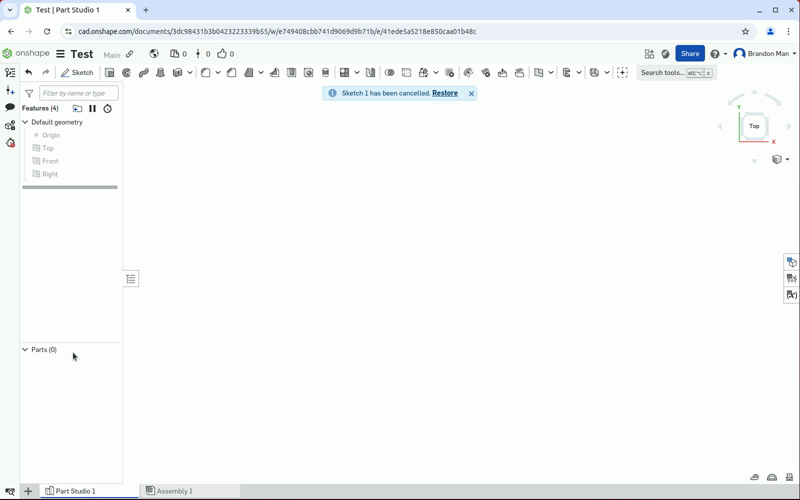
key(y)
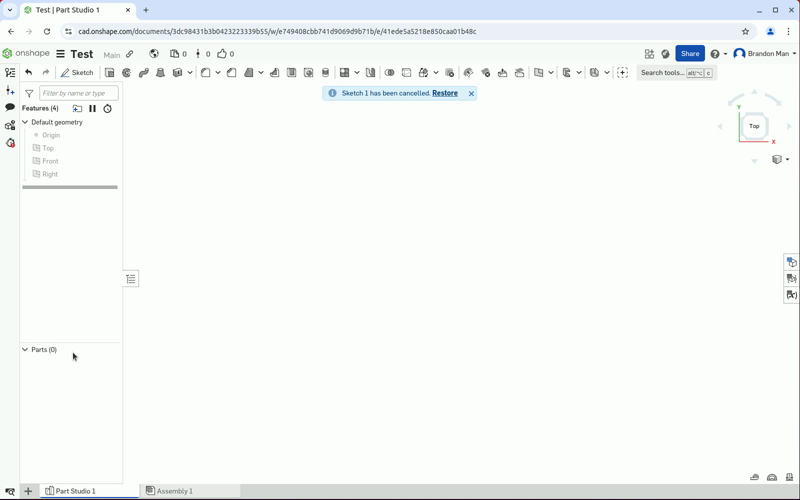
key(shift+p)
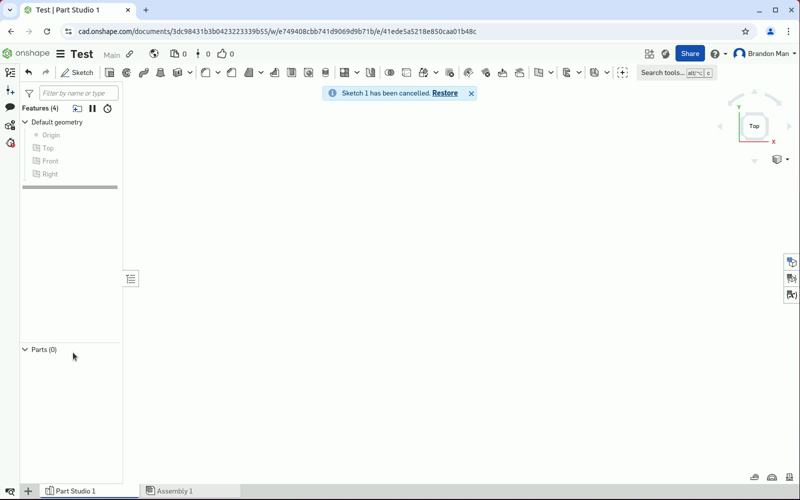
key(space)
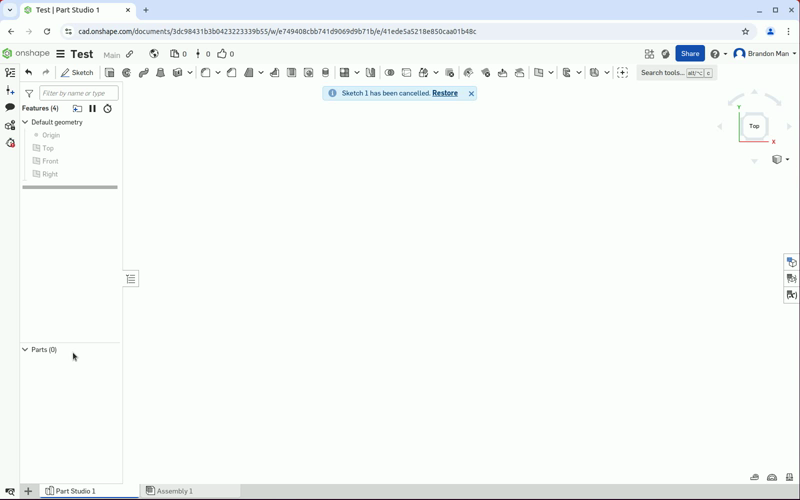
key_down(shift)
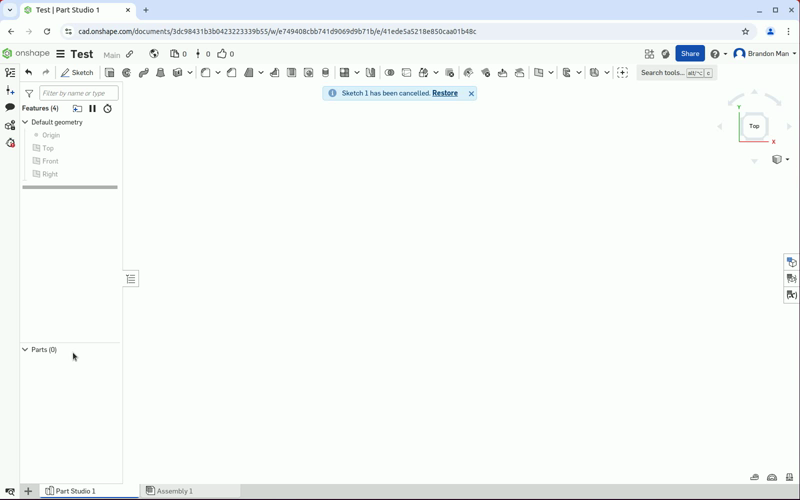
key(up)
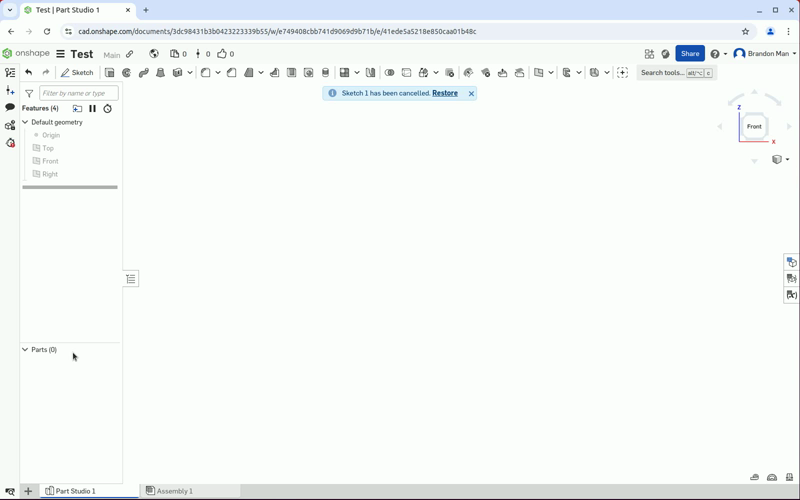
key_up(shift)
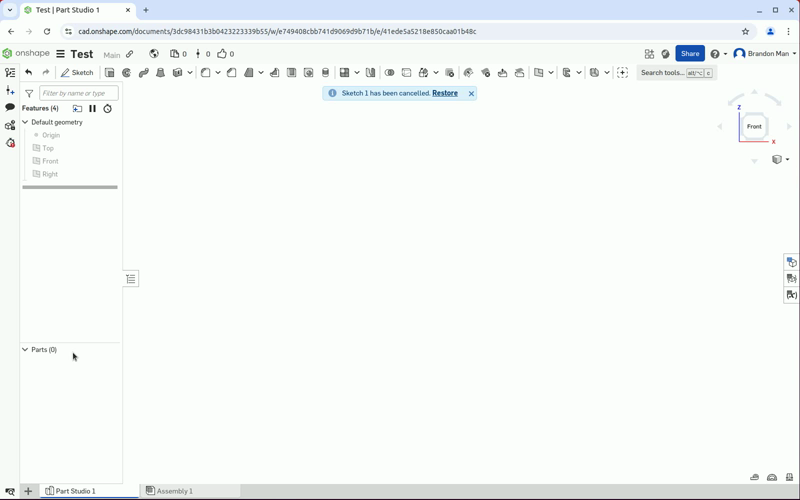
mouse_move(73, 352)
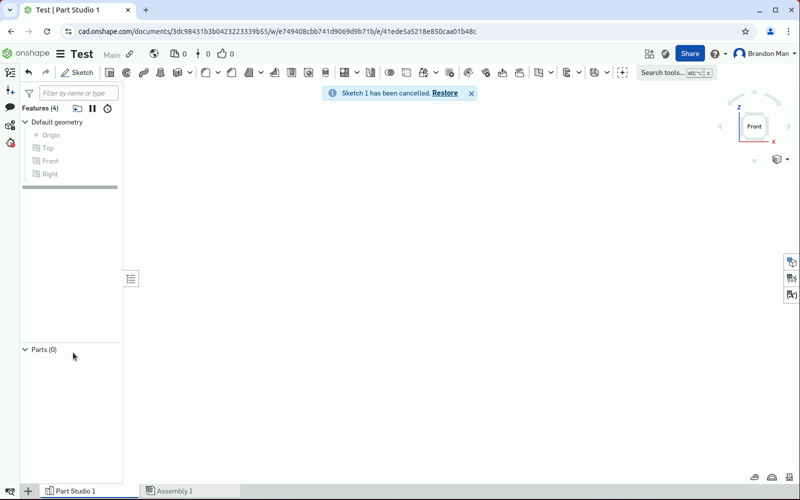
key(shift+y)
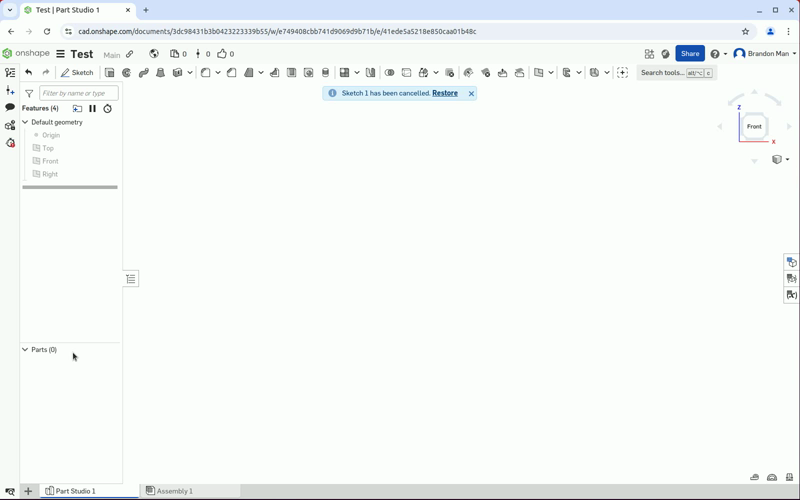
key(shift+s)
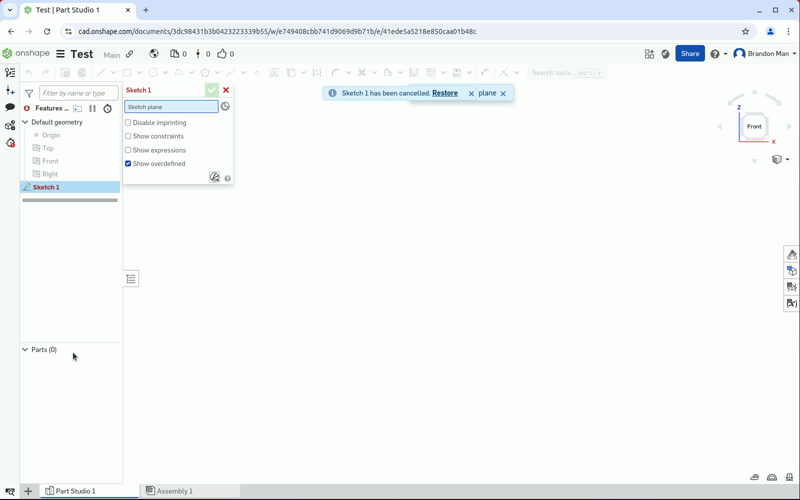
mouse_move(73, 163)
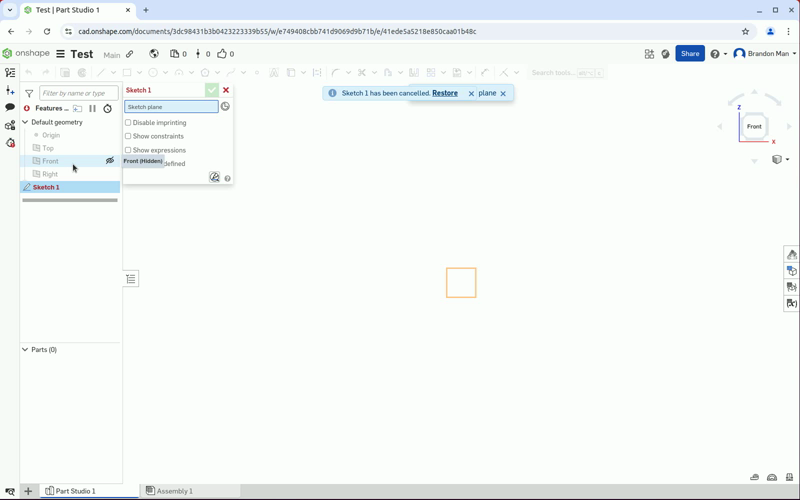
click(73, 163)
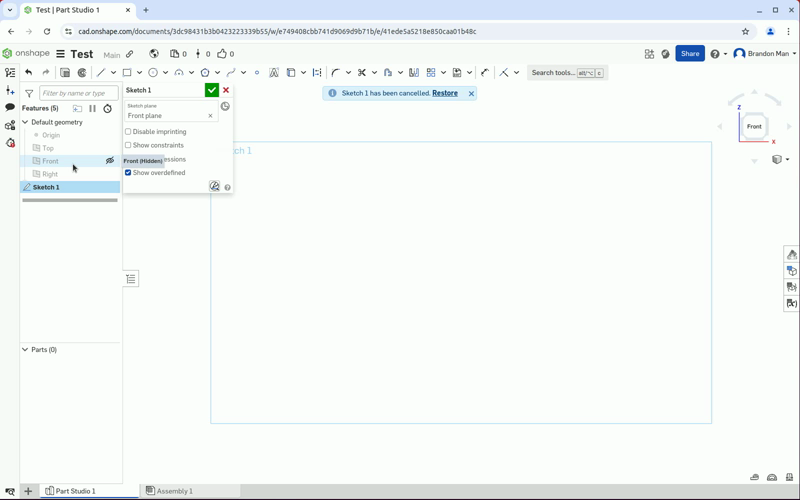
mouse_move(73, 352)
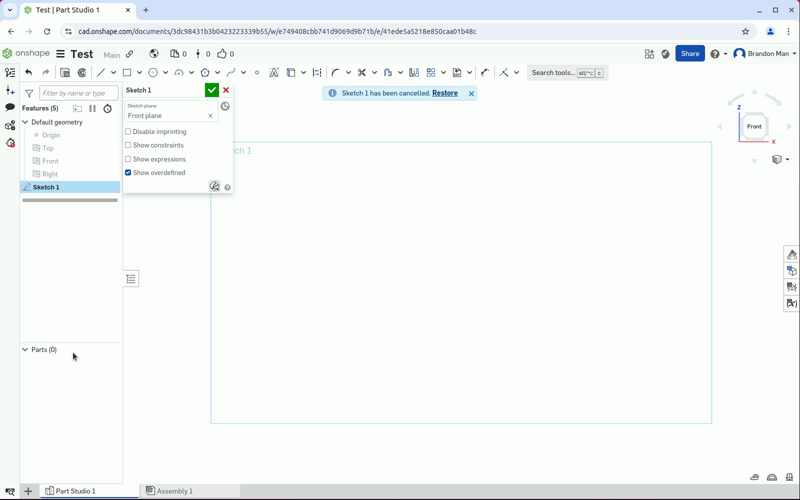
key(y)
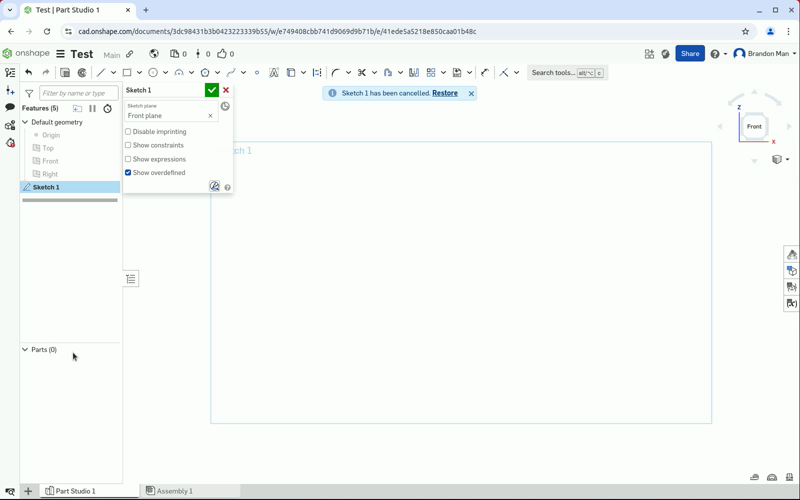
key(c)
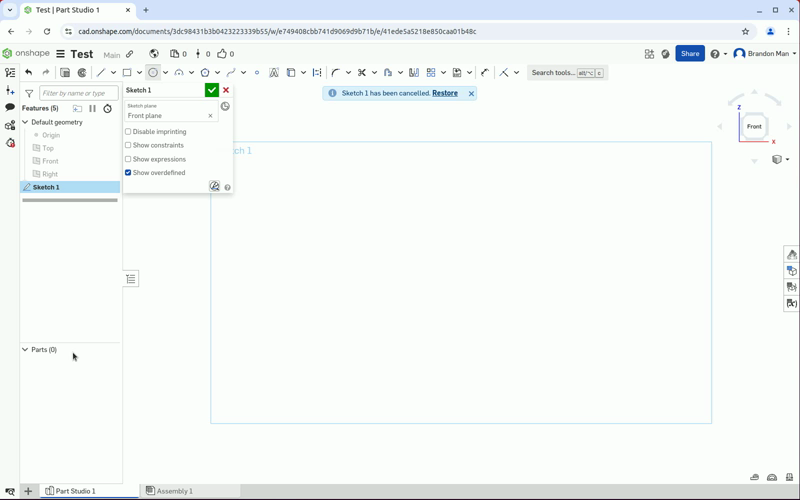
key_down(shift)
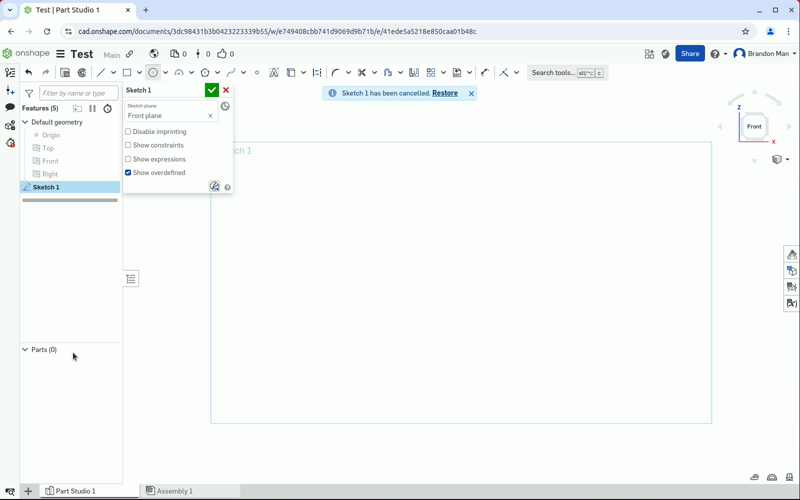
mouse_move(461, 282)
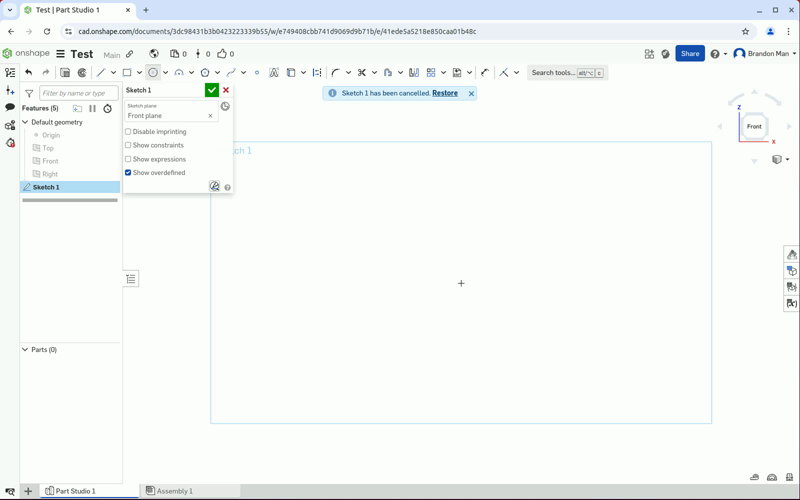
click(461, 282)
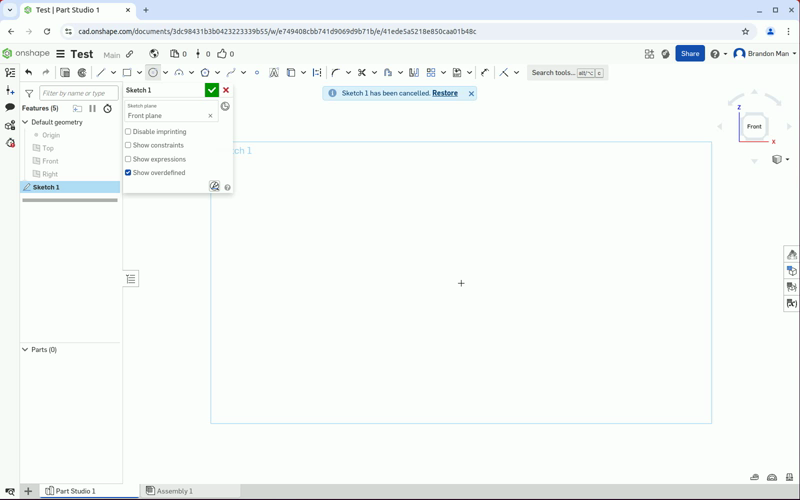
key_up(shift)
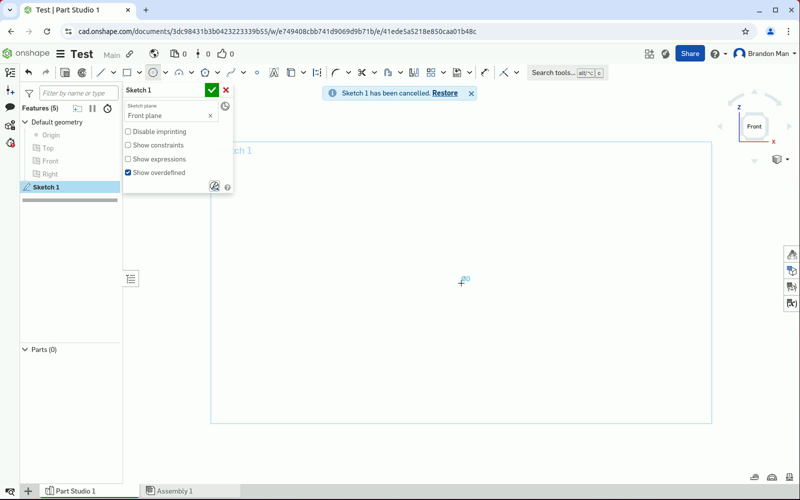
mouse_move(485, 282)
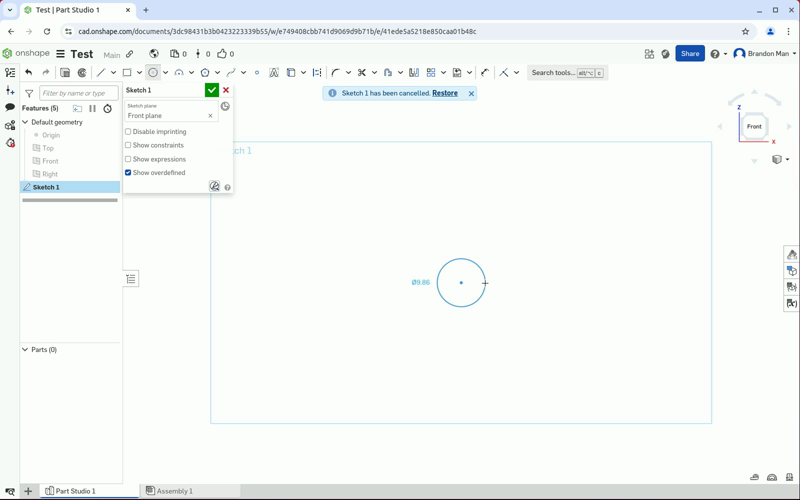
click(485, 282)
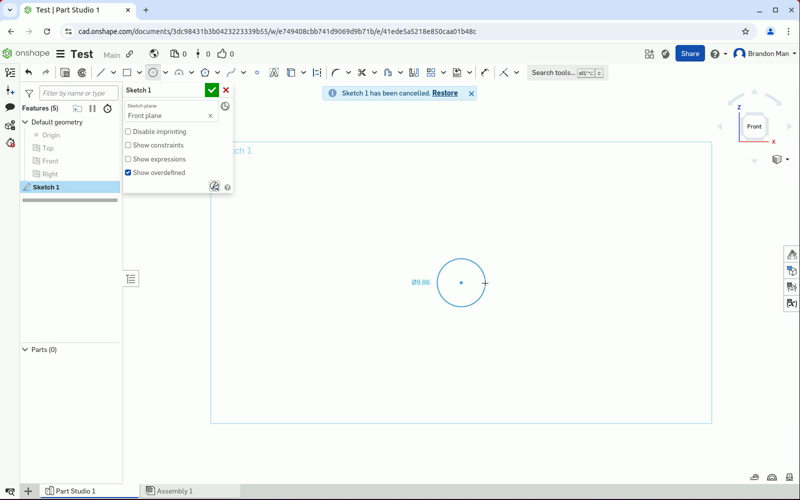
key(esc)
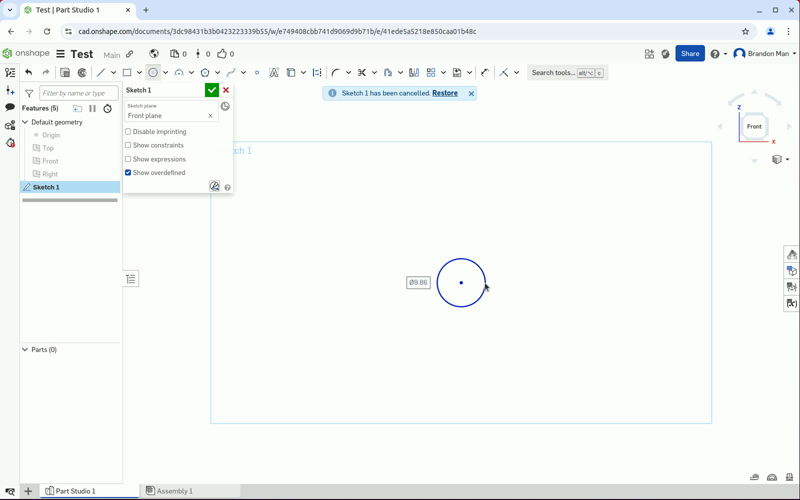
key(c)
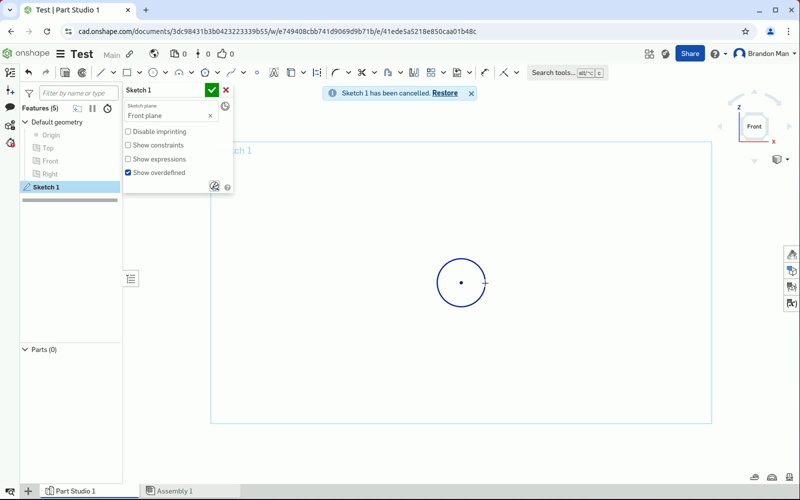
key_down(shift)
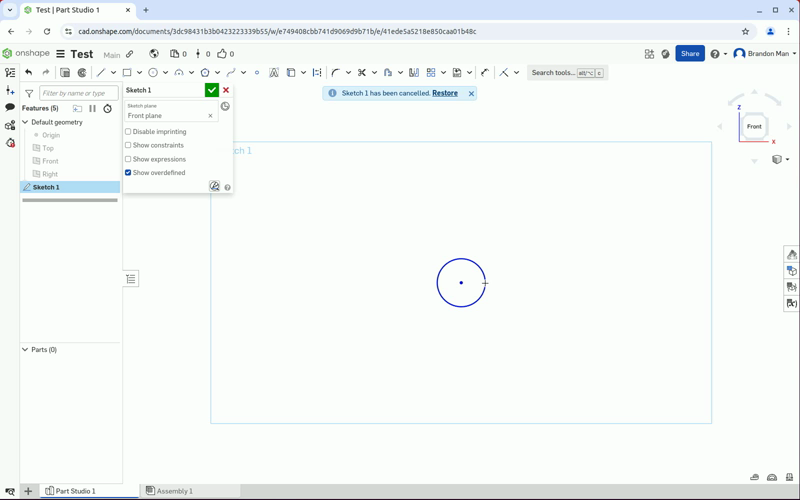
mouse_move(461, 282)
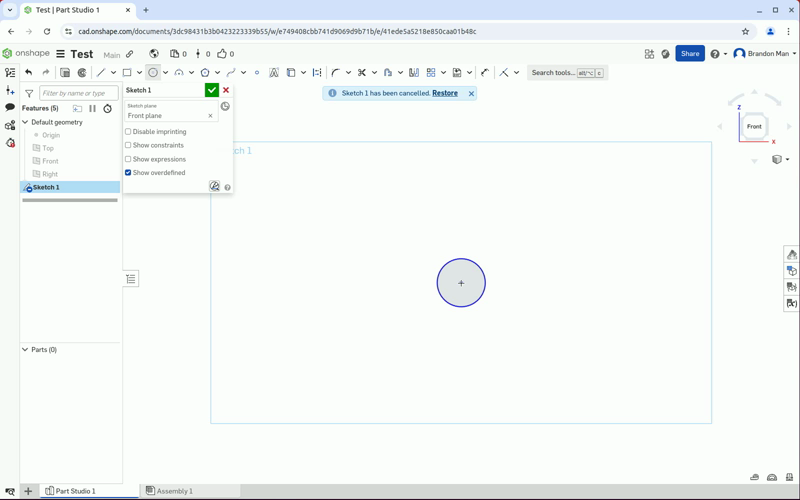
click(461, 282)
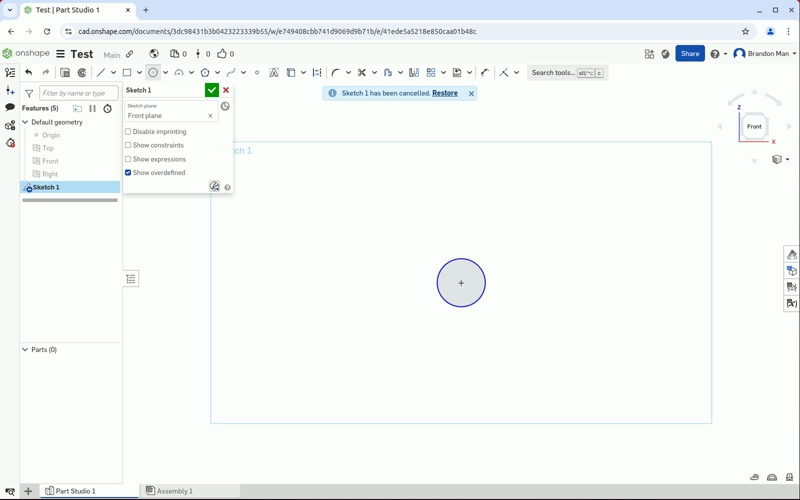
key_up(shift)
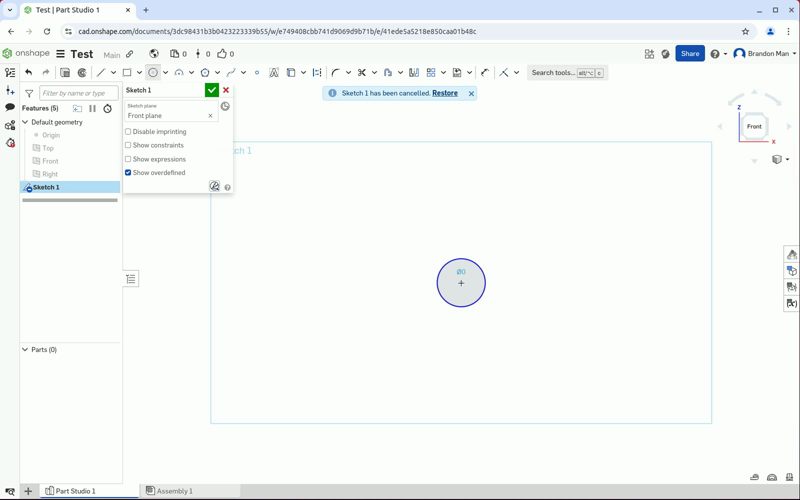
mouse_move(473, 282)
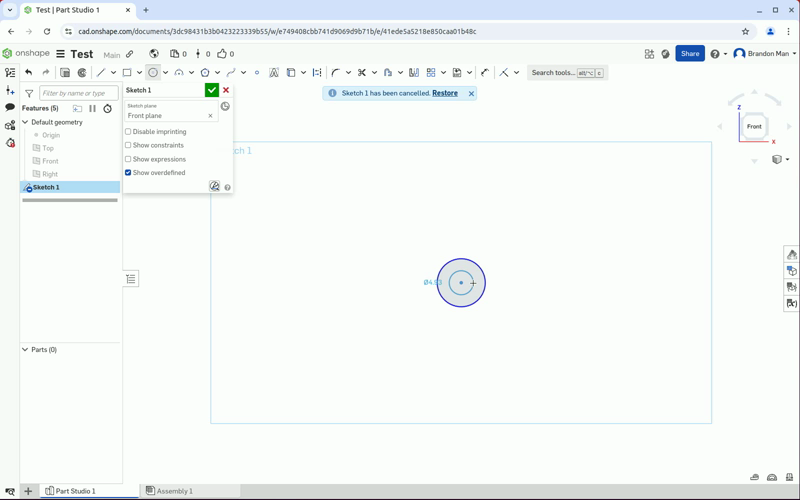
click(473, 282)
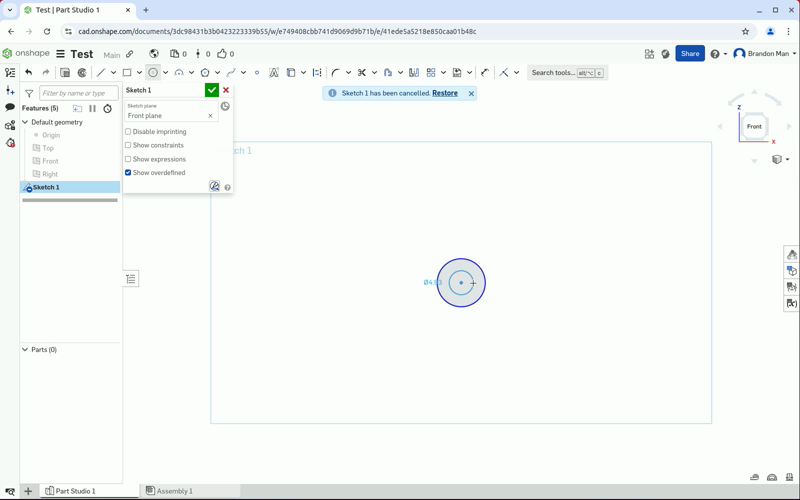
key(esc)
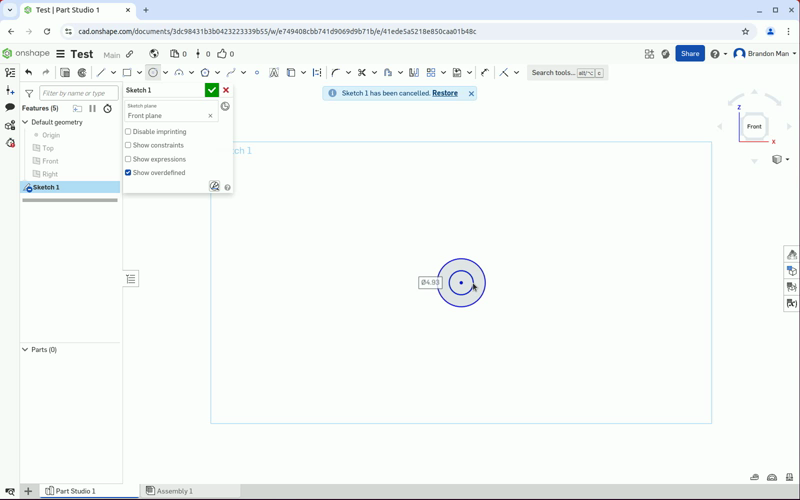
key(c)
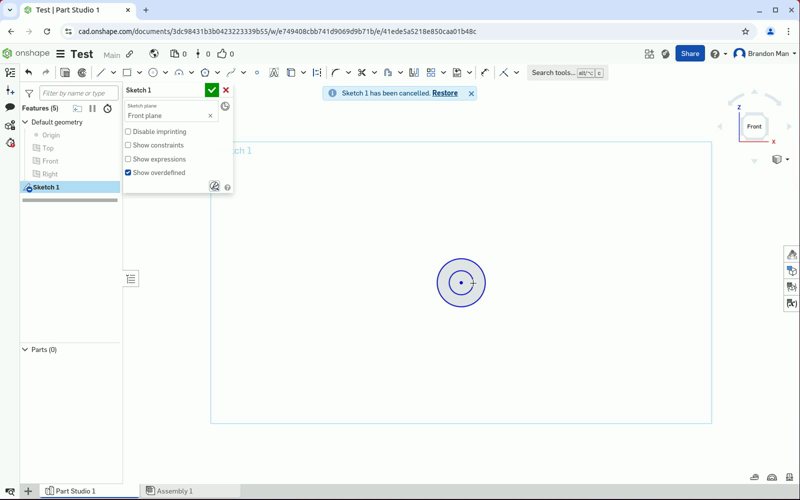
key_down(shift)
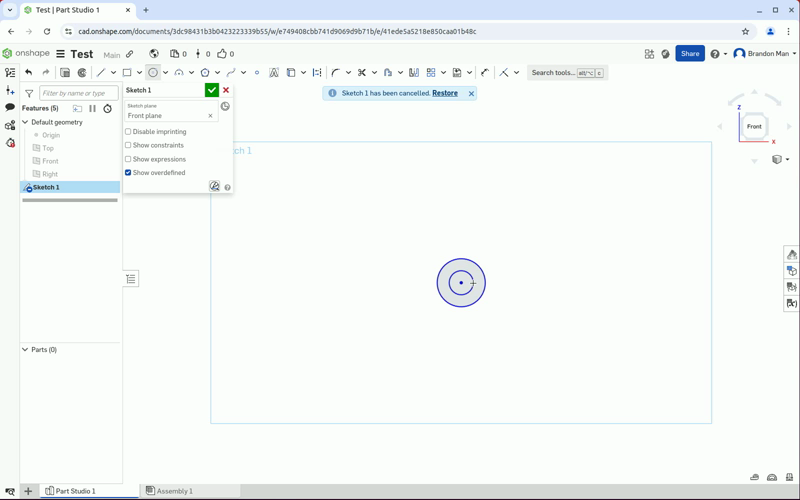
mouse_move(456, 300)
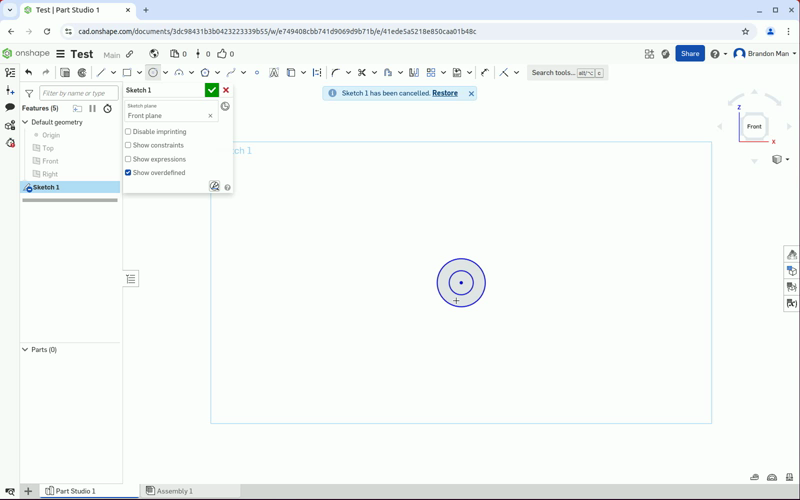
click(456, 300)
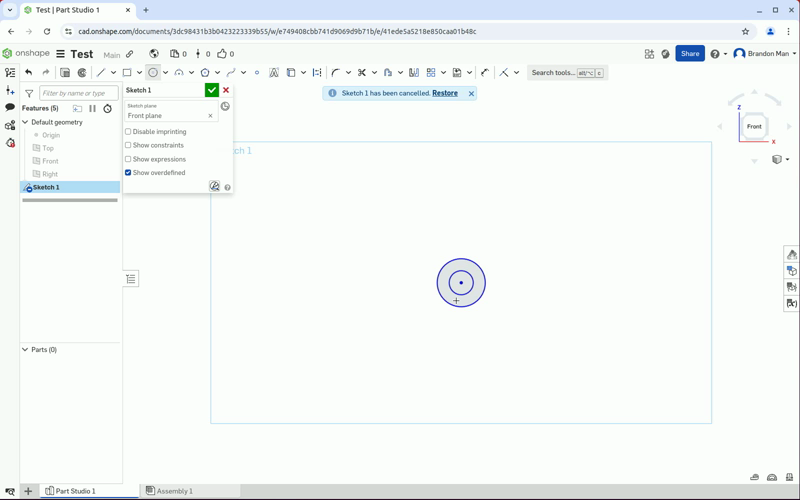
key_up(shift)
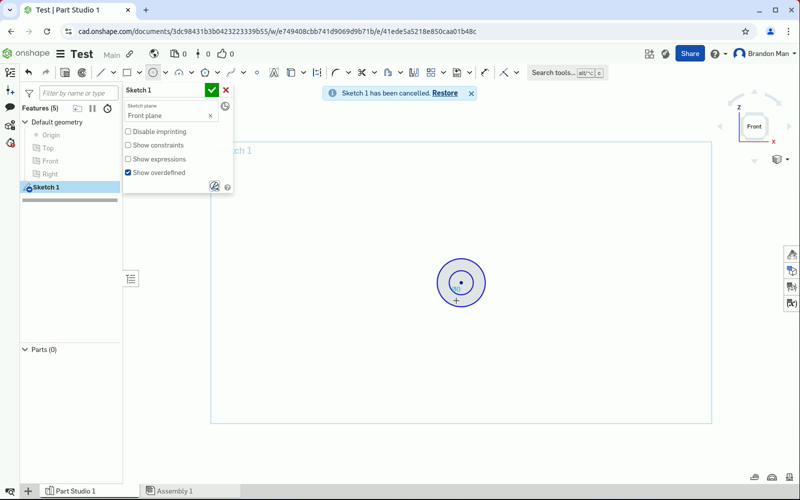
mouse_move(460, 300)
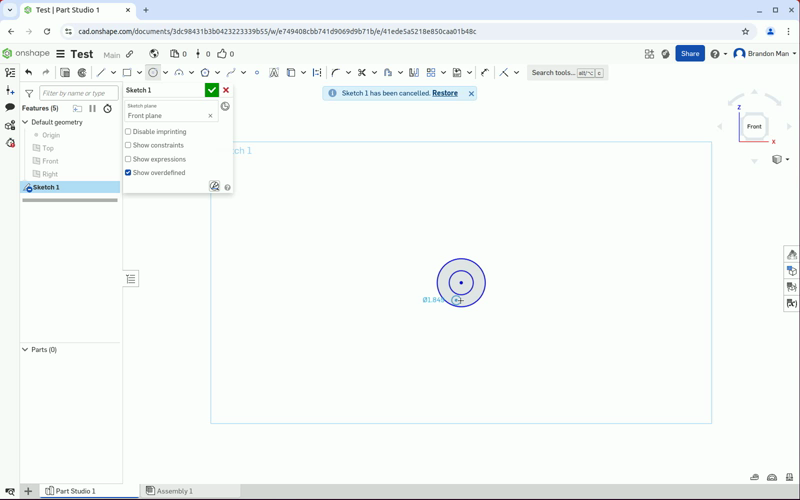
click(460, 300)
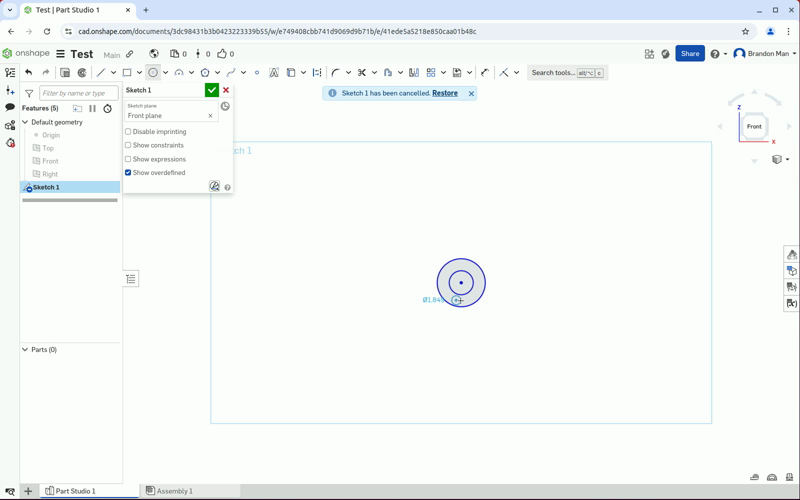
key(esc)
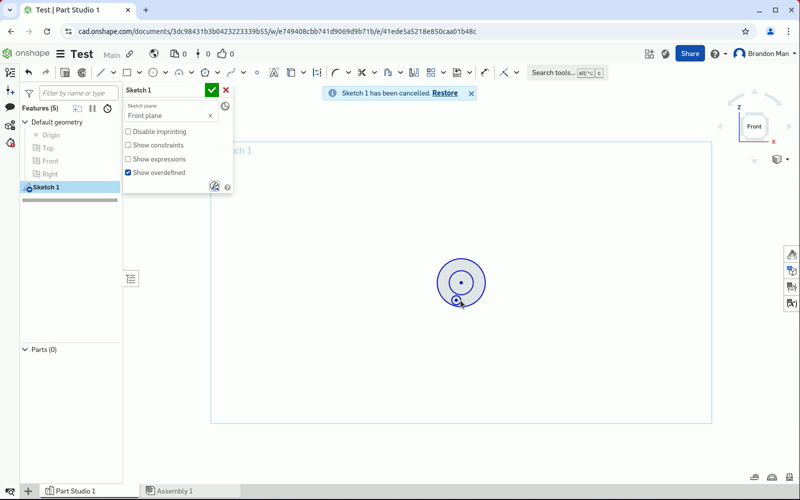
key(c)
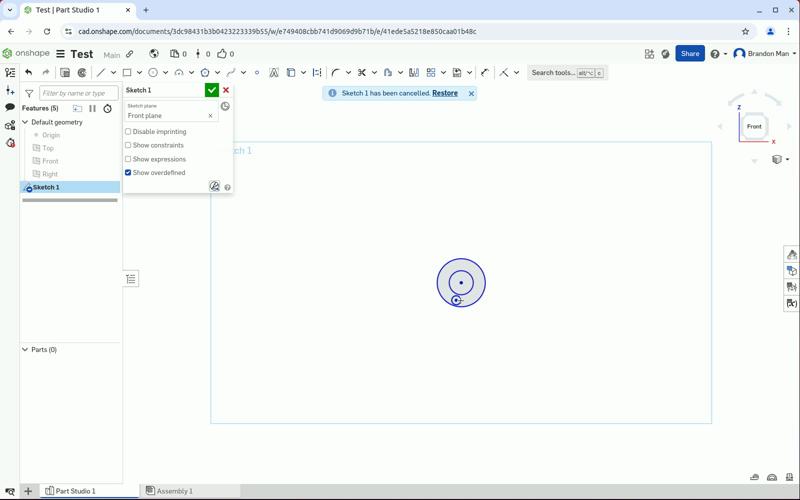
key_down(shift)
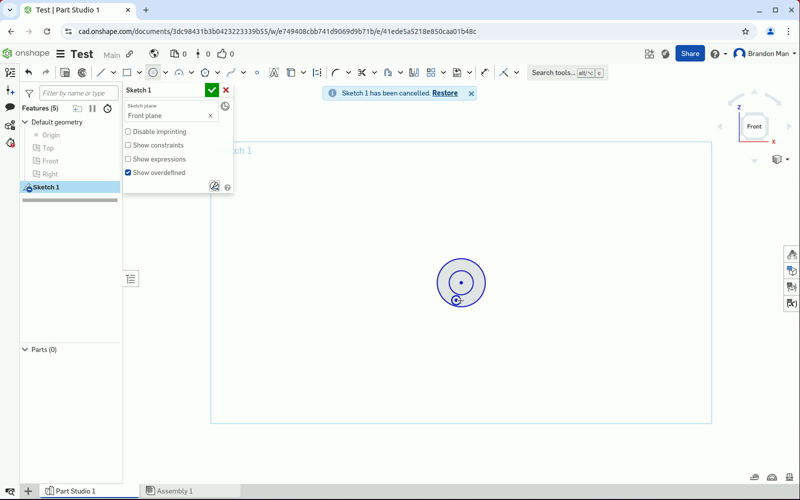
mouse_move(466, 300)
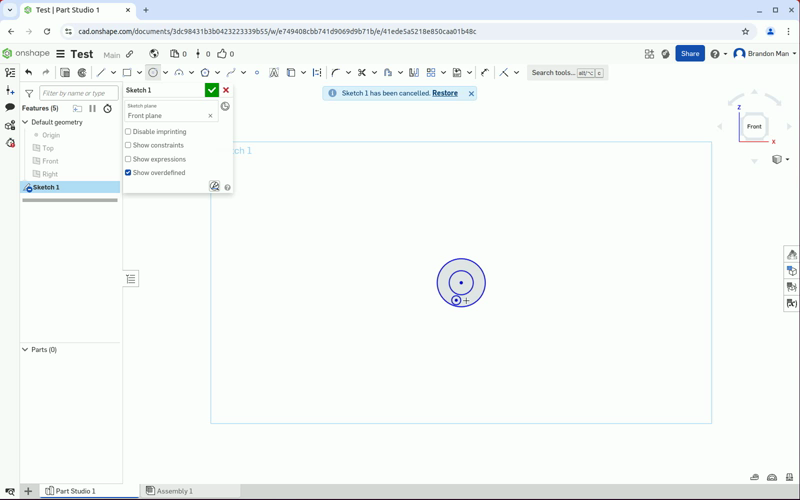
click(466, 300)
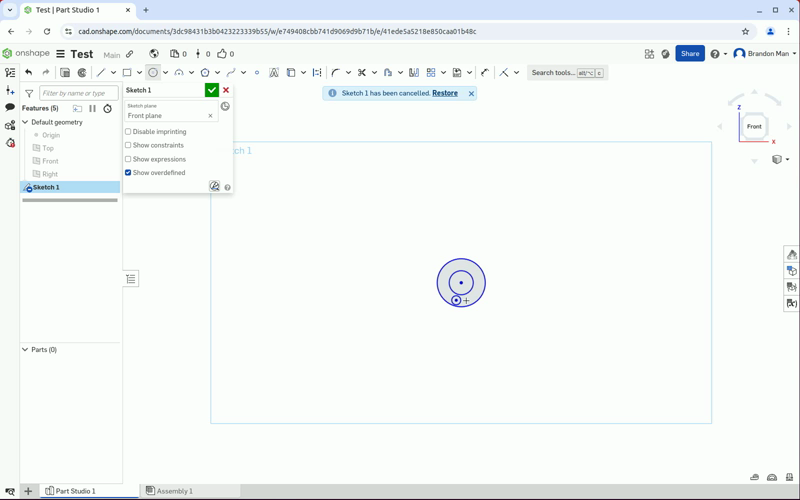
key_up(shift)
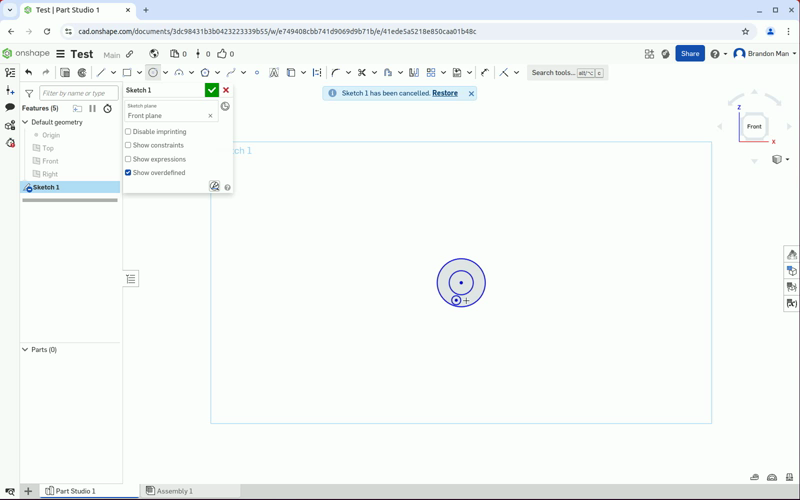
mouse_move(470, 300)
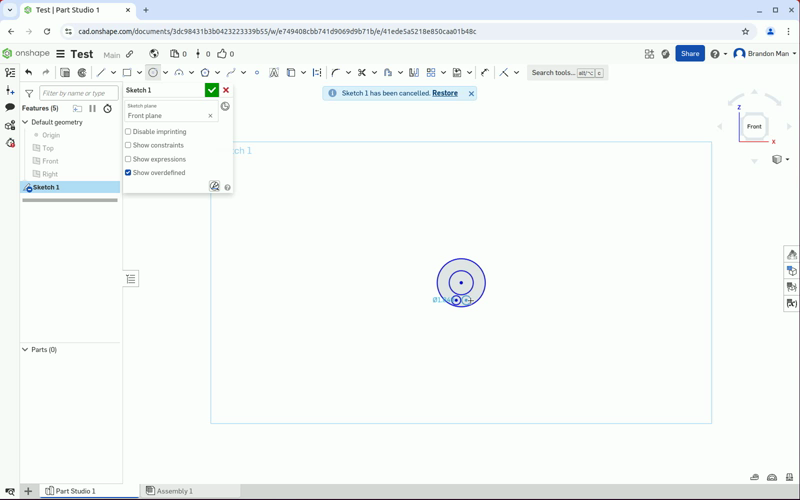
click(470, 300)
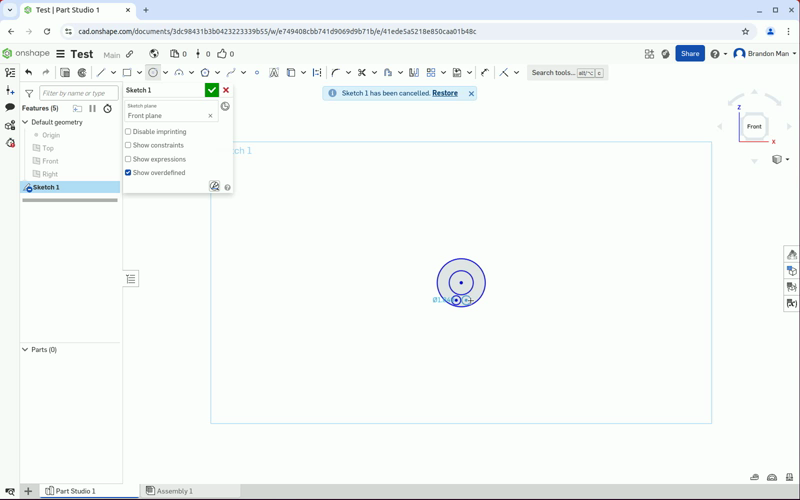
key(esc)
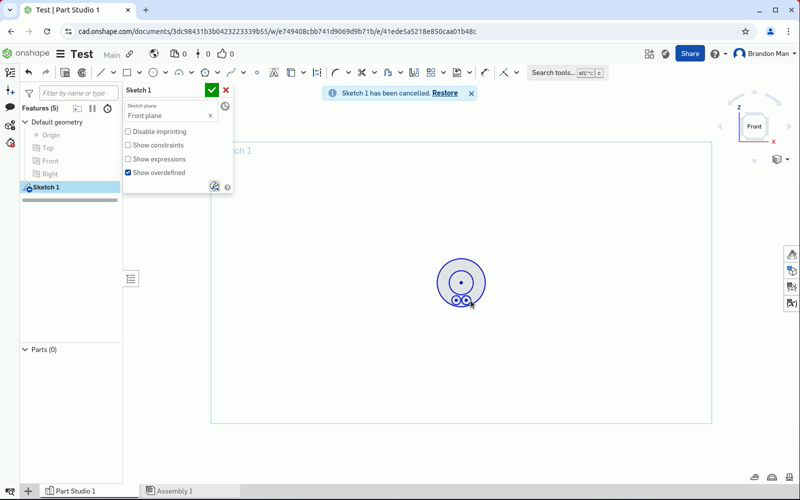
mouse_move(480, 290)
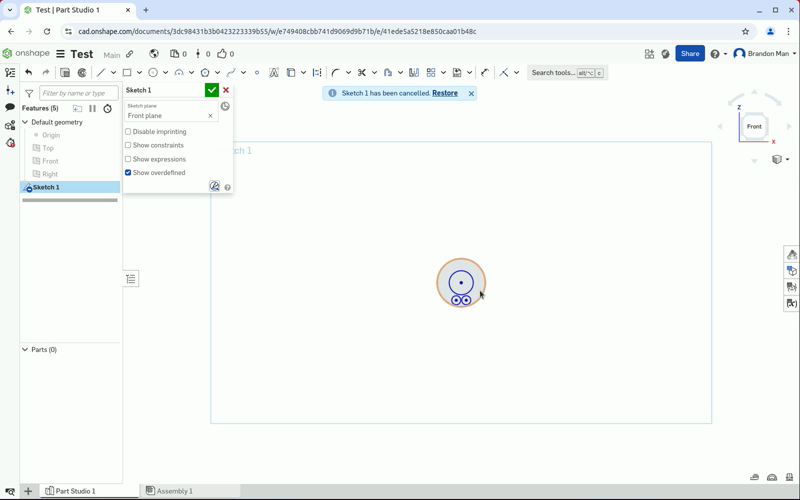
scroll(6)
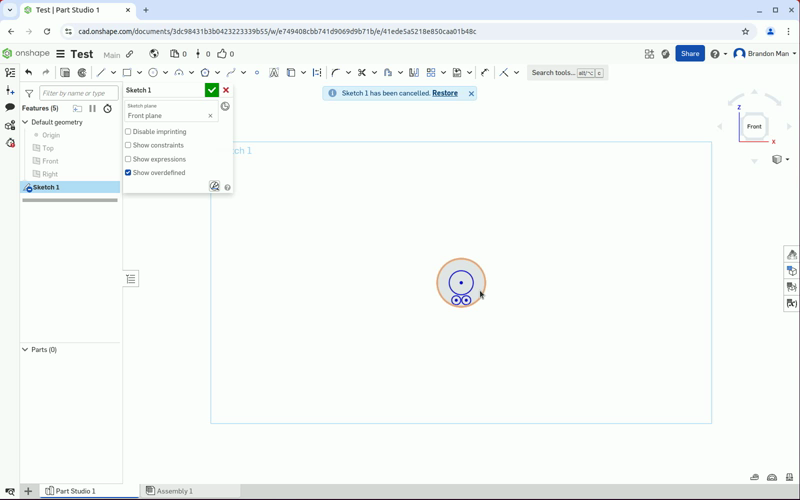
scroll(6)
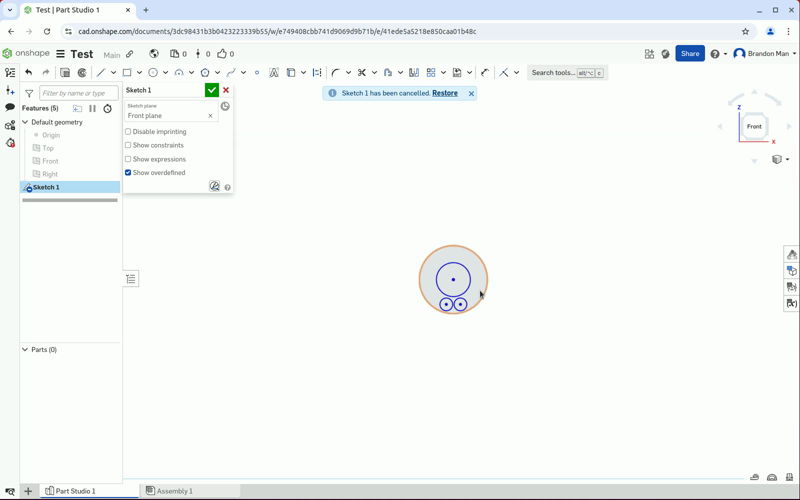
scroll(6)
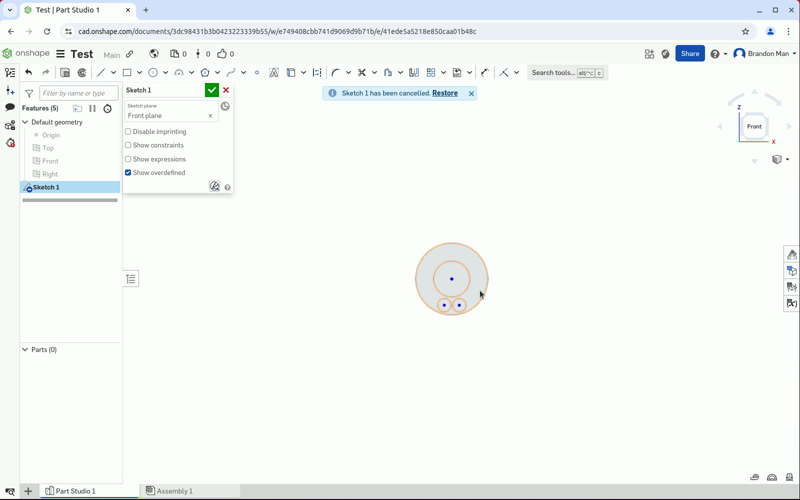
scroll(6)
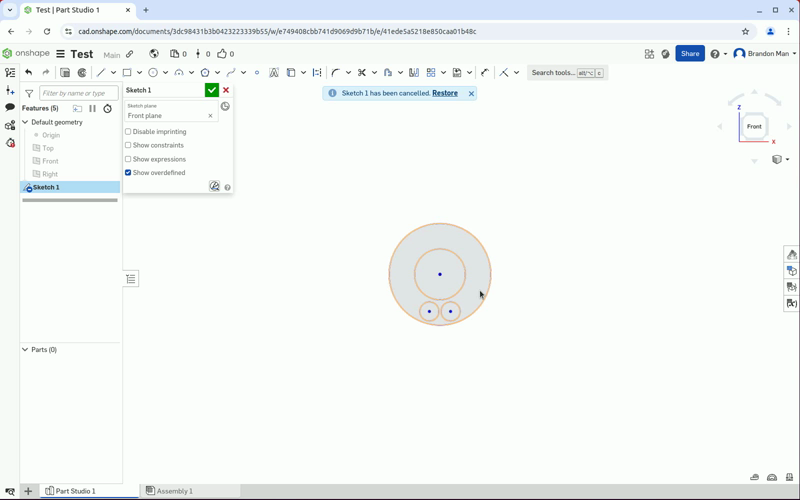
scroll(6)
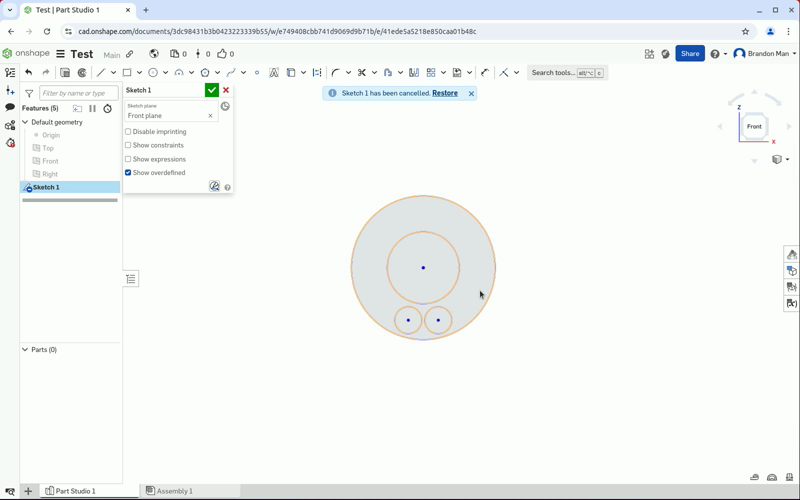
scroll(6)
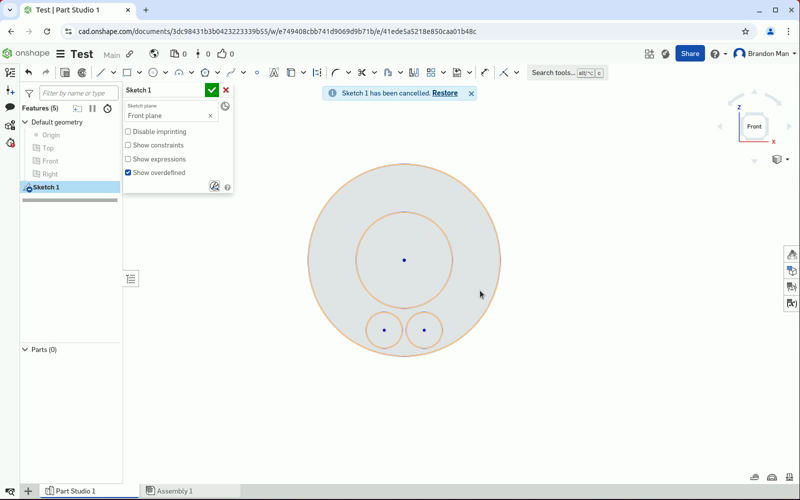
scroll(6)
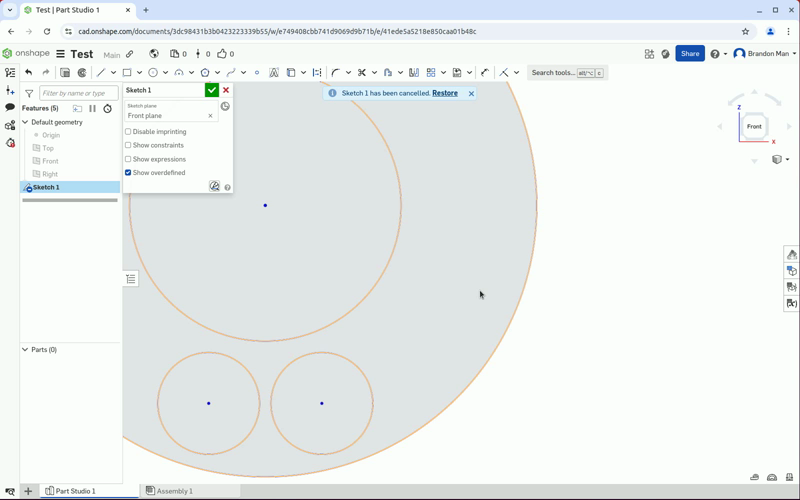
click(480, 290)
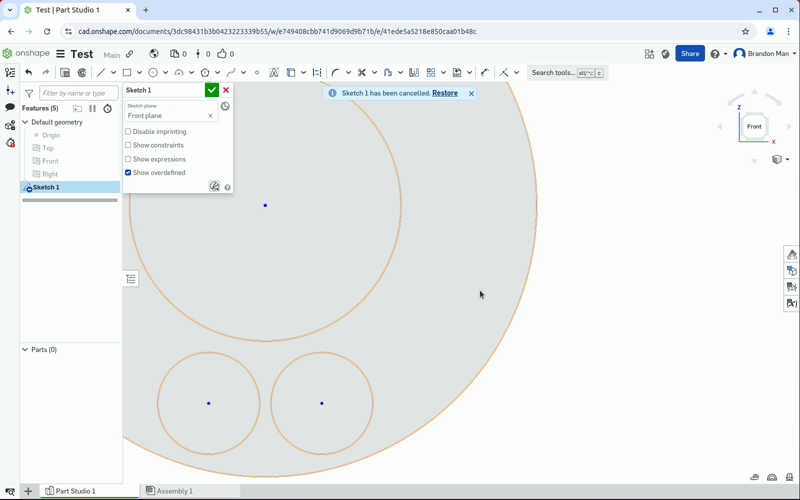
scroll(-6)
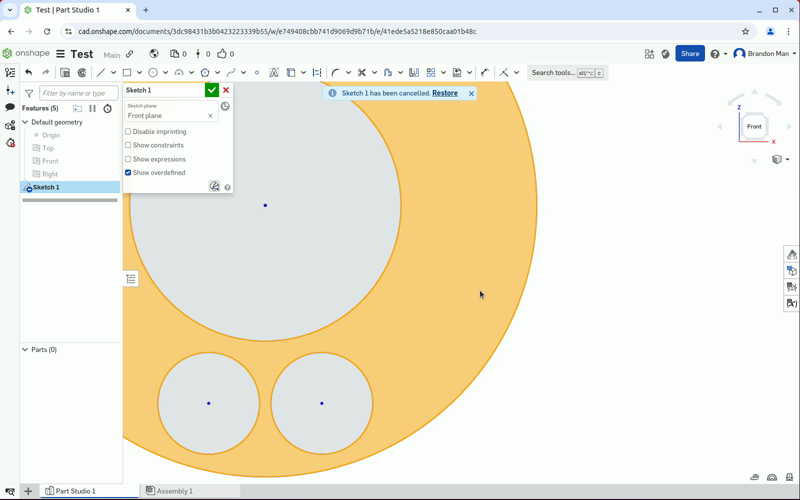
scroll(-6)
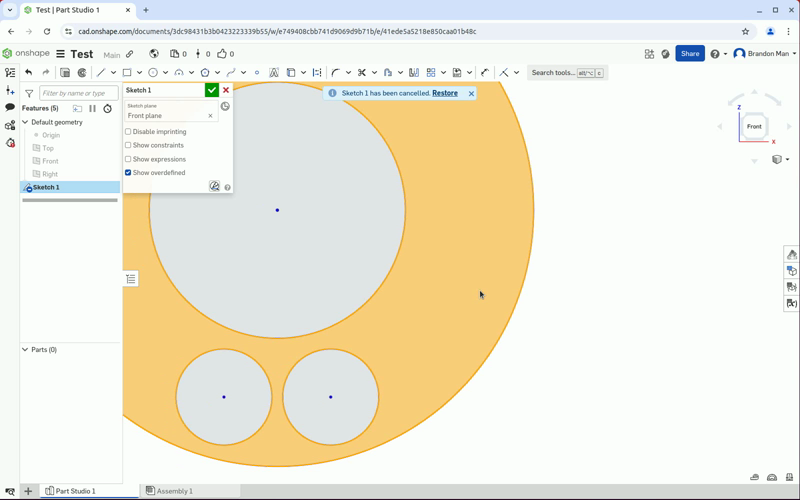
scroll(-6)
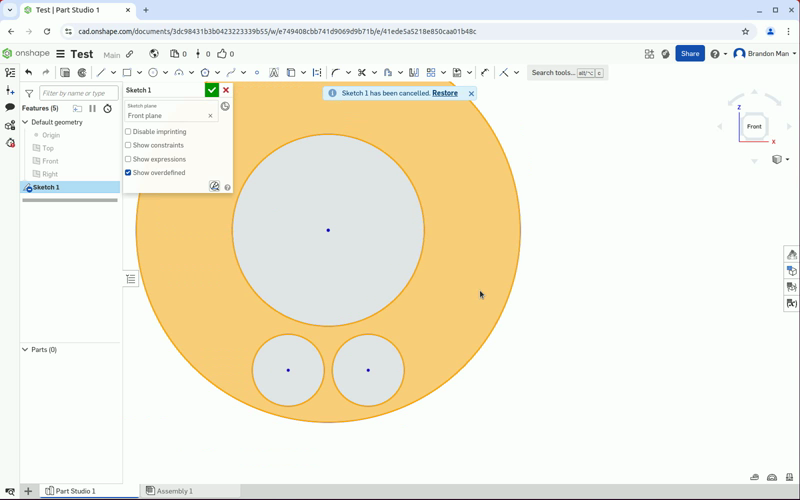
scroll(-6)
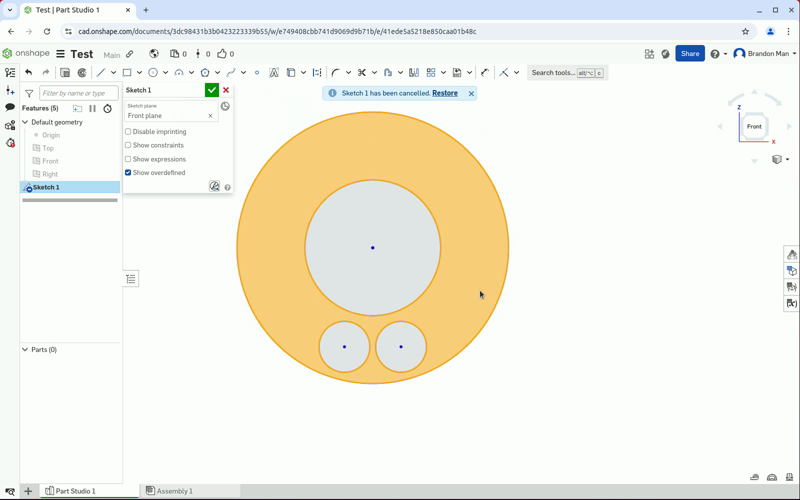
scroll(-6)
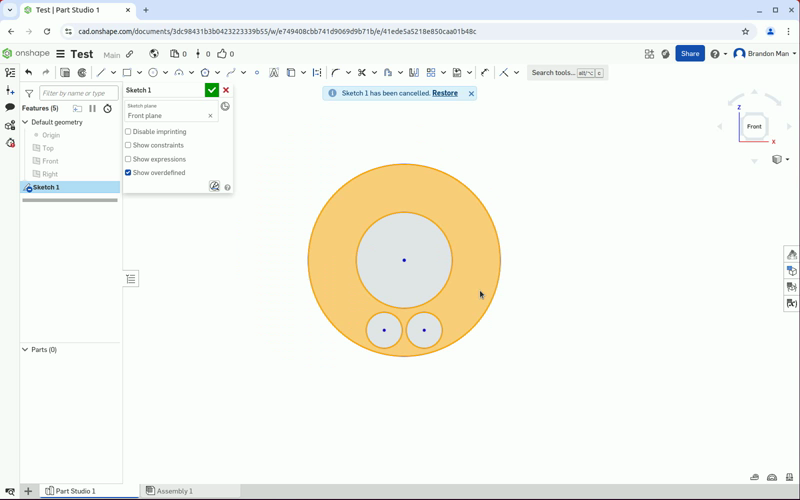
scroll(-6)
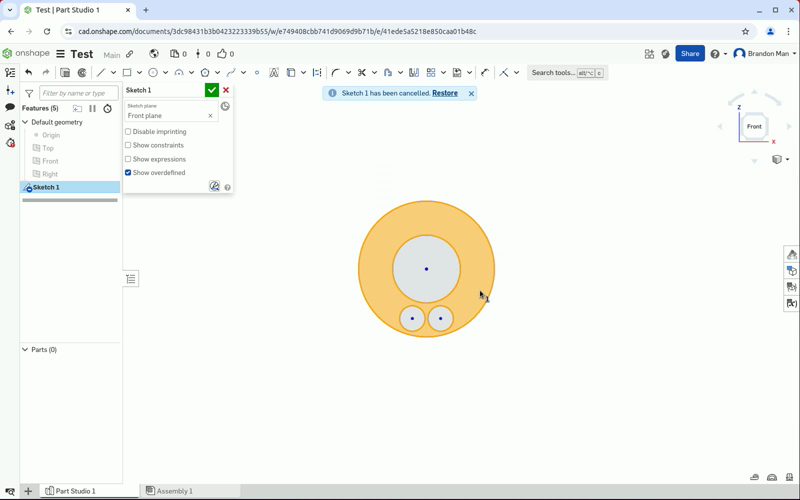
scroll(-6)
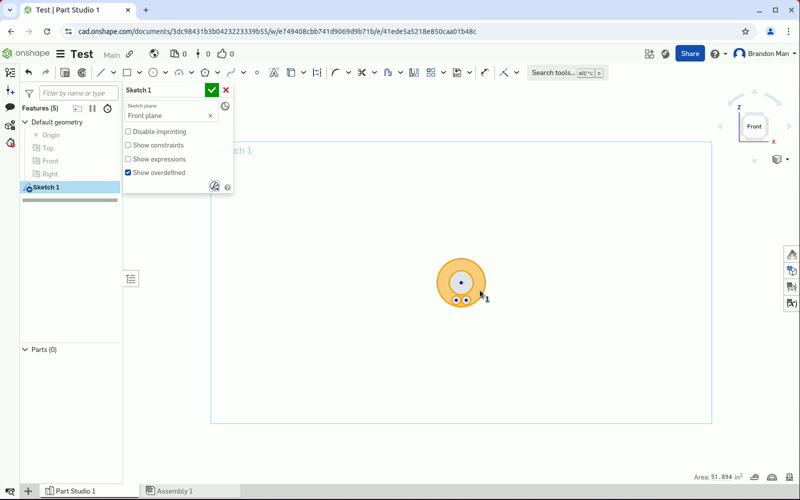
mouse_move(73, 352)
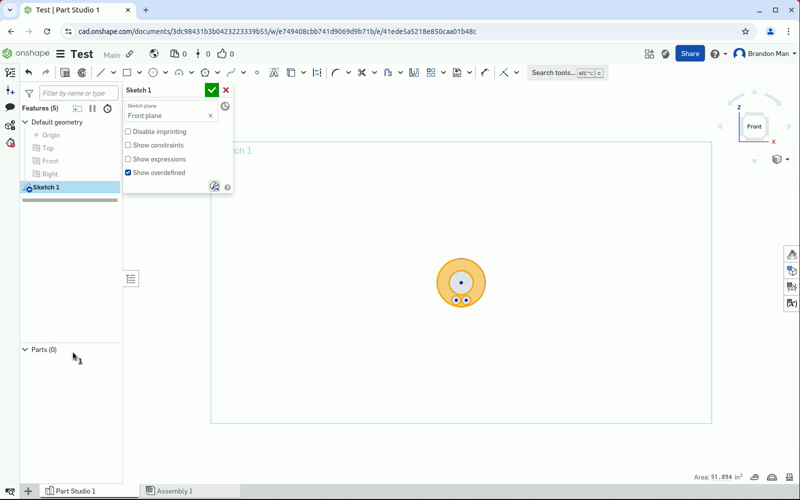
key(shift+y)
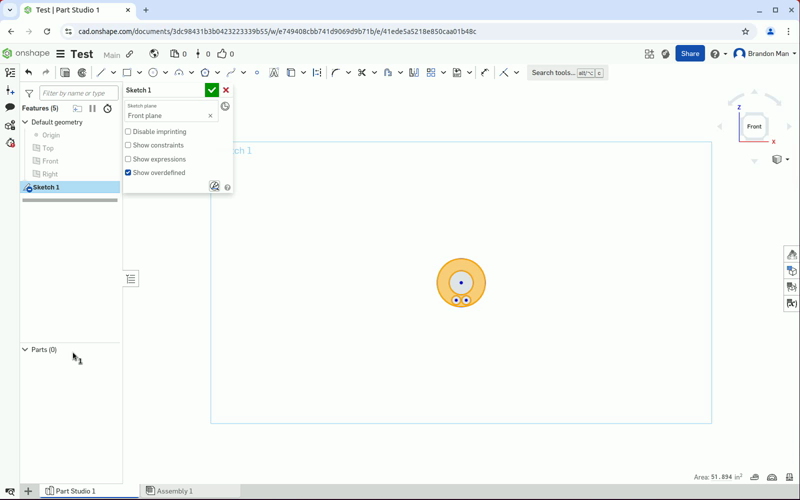
key(shift+e)
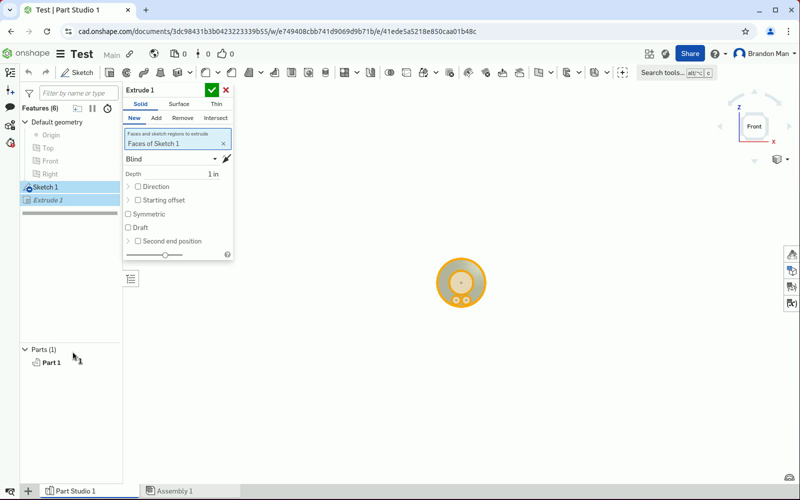
mouse_move(143, 106)
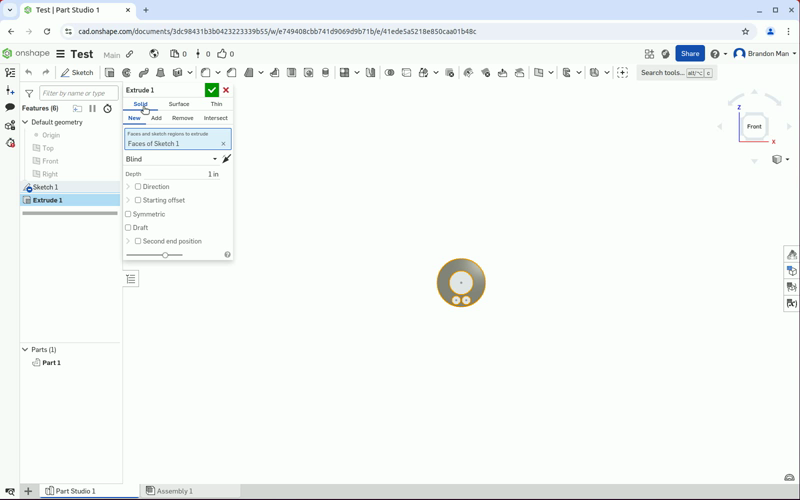
click(143, 106)
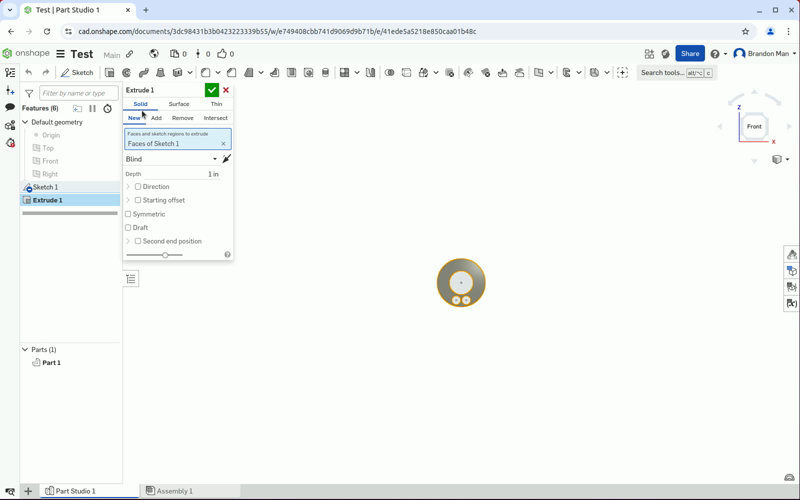
mouse_move(137, 120)
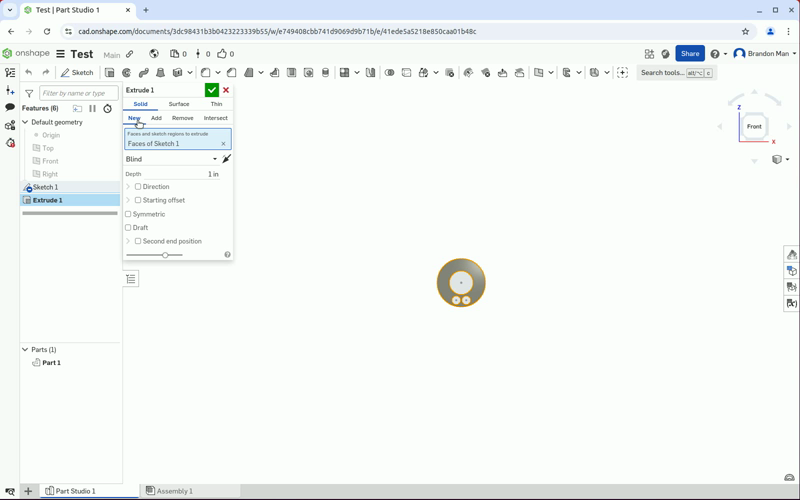
click(137, 120)
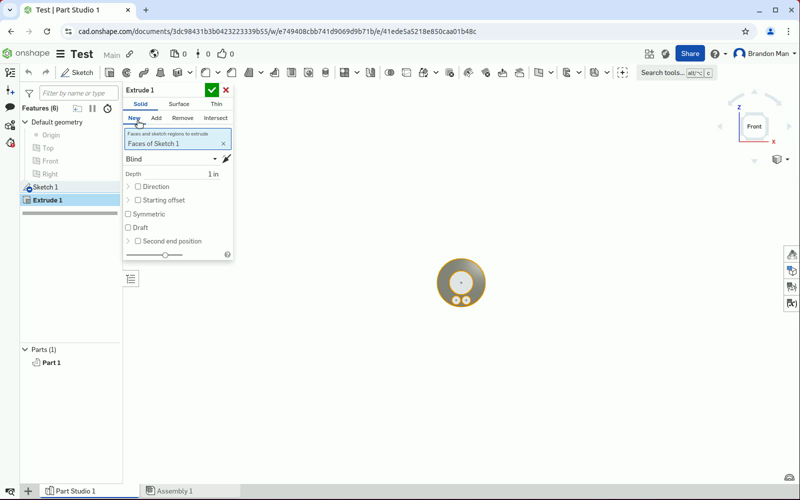
key(tab, 4)
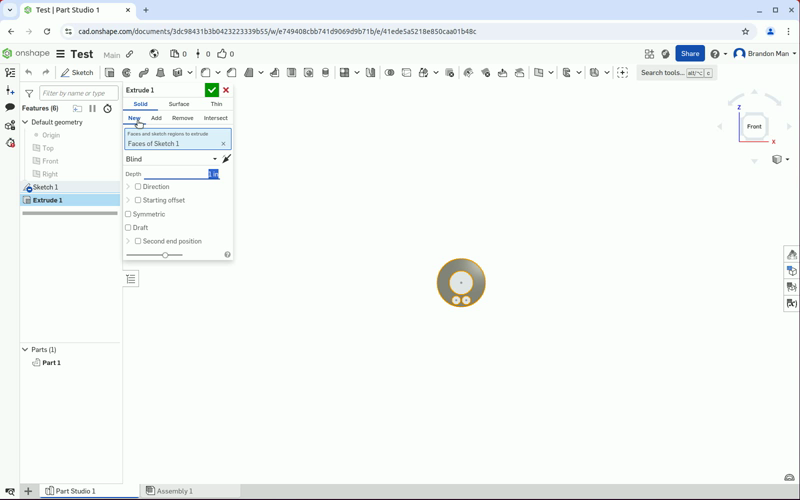
text(0.722)
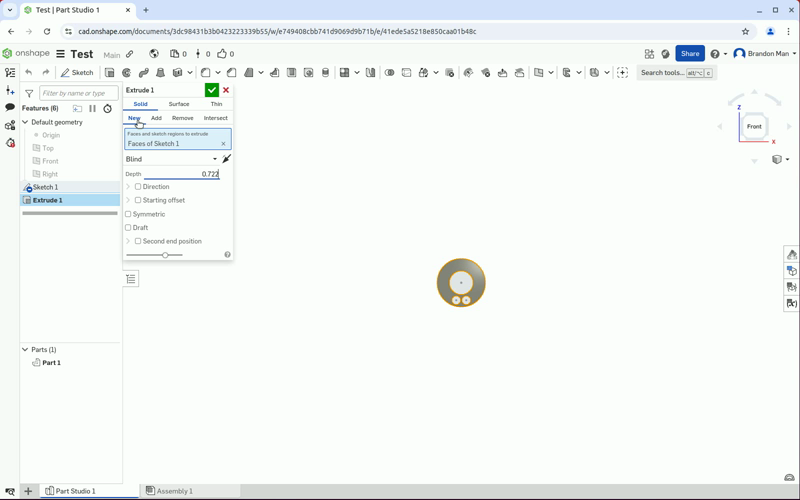
key(enter)
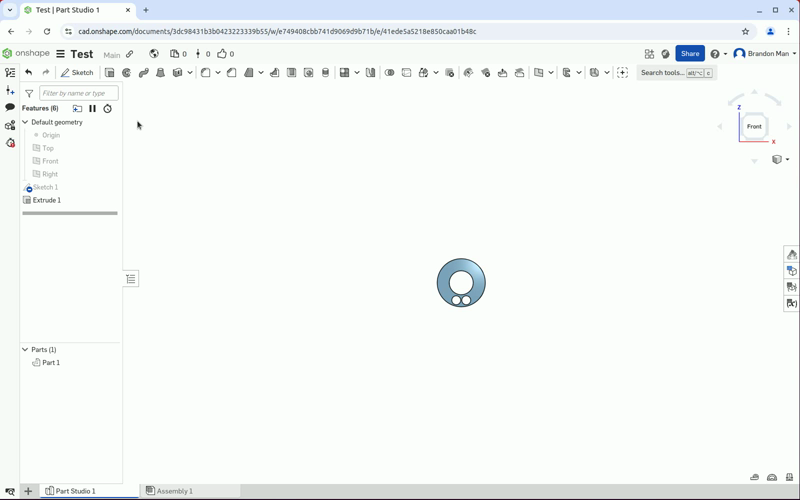
key(shift+h)
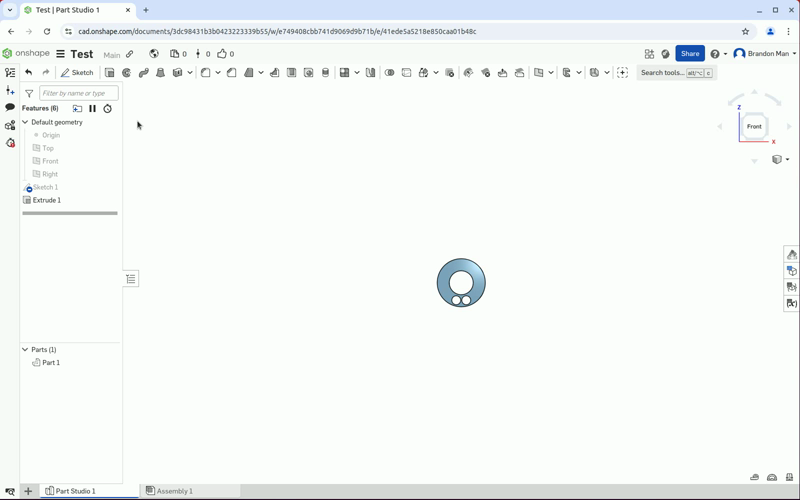
key(shift+h)
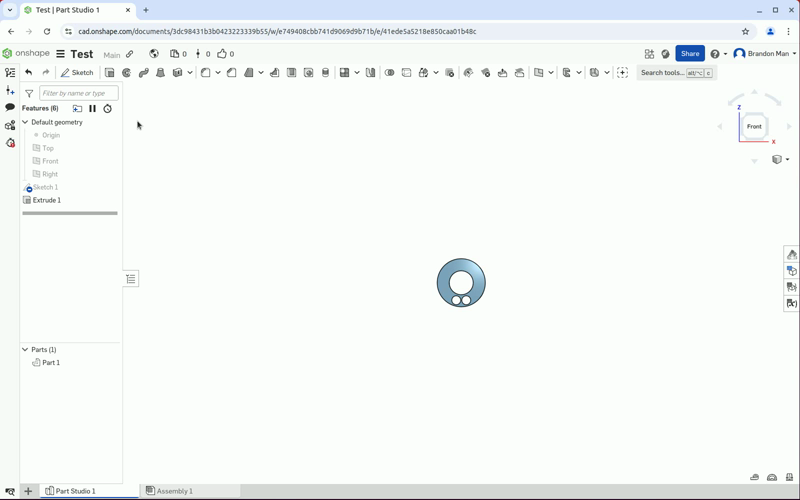
mouse_move(73, 189)
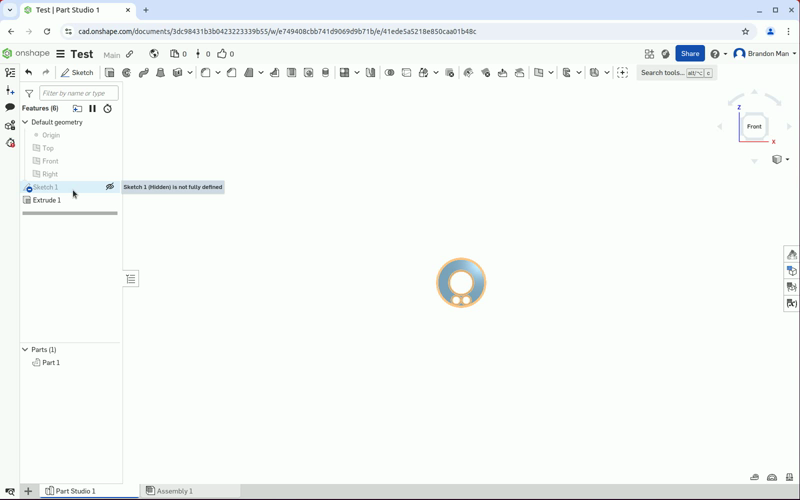
click(73, 189)
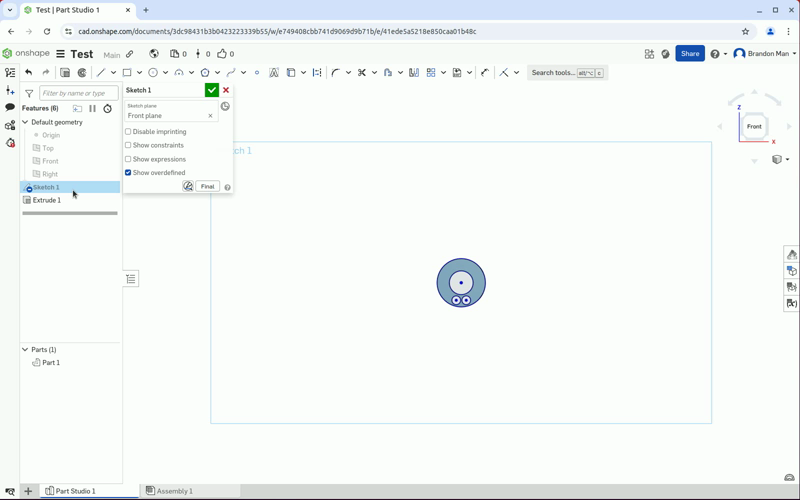
mouse_move(229, 92)
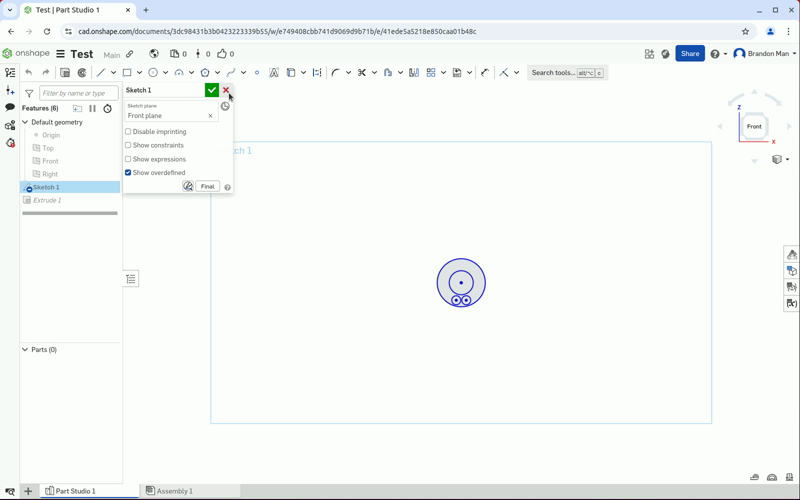
click(229, 92)
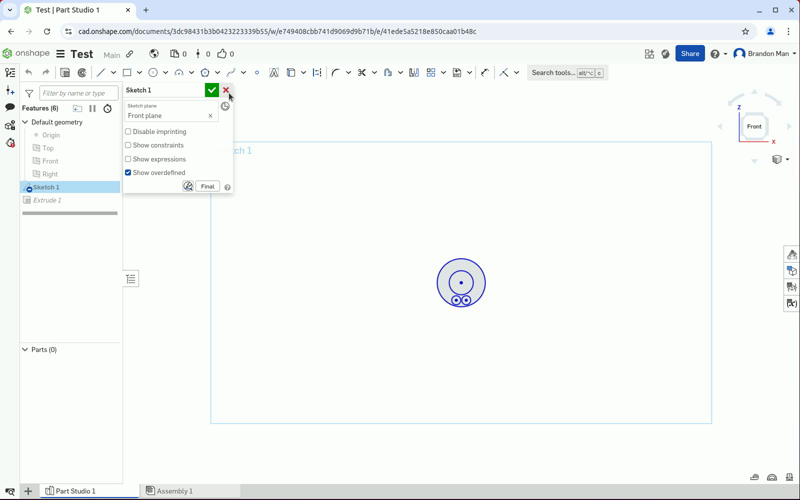
key(shift+s)
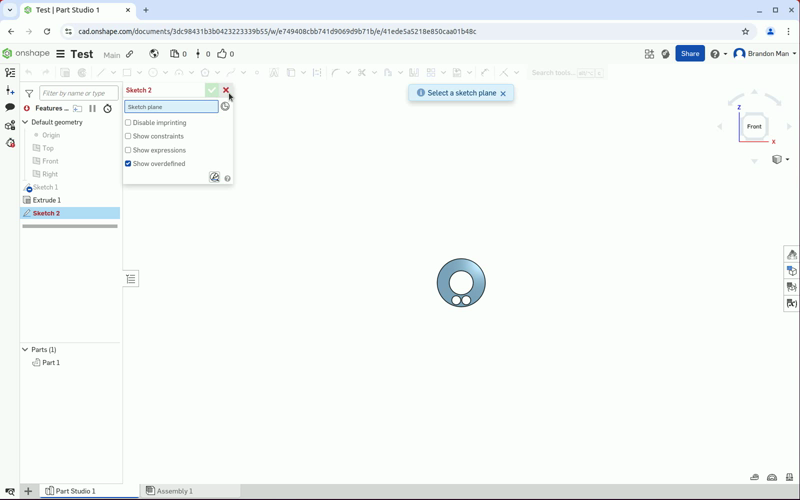
mouse_move(73, 163)
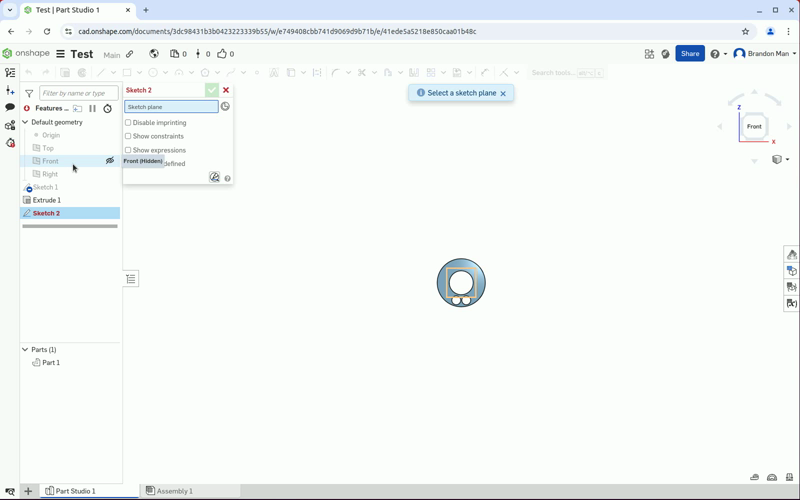
click(73, 163)
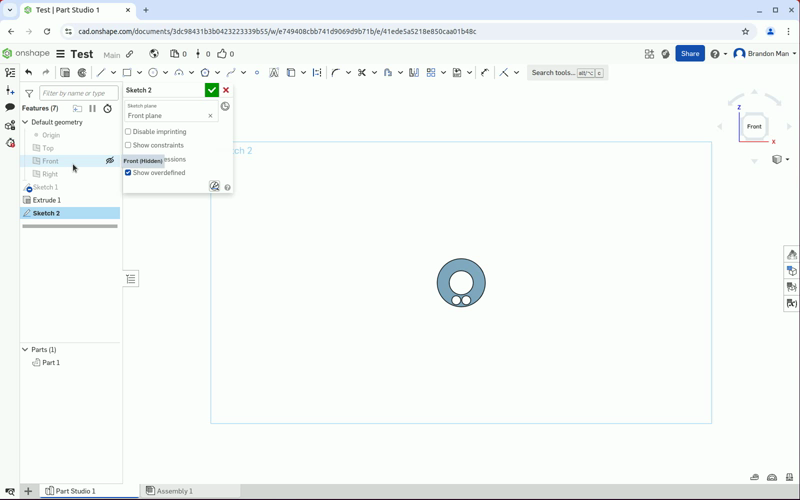
mouse_move(73, 352)
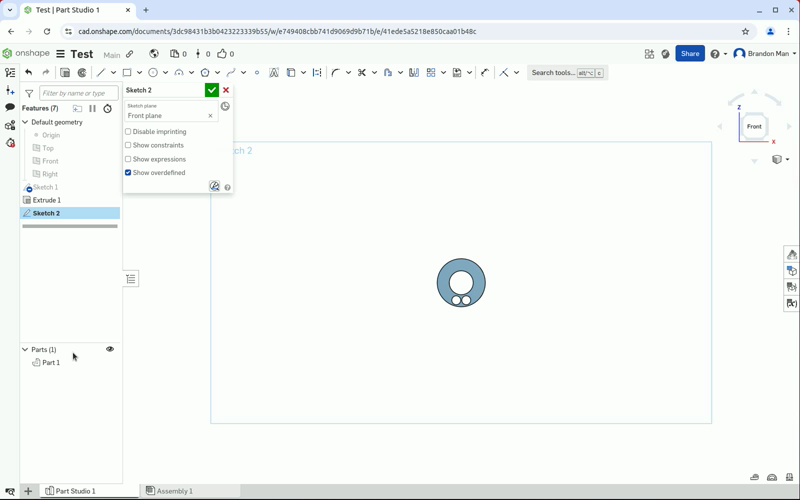
key(y)
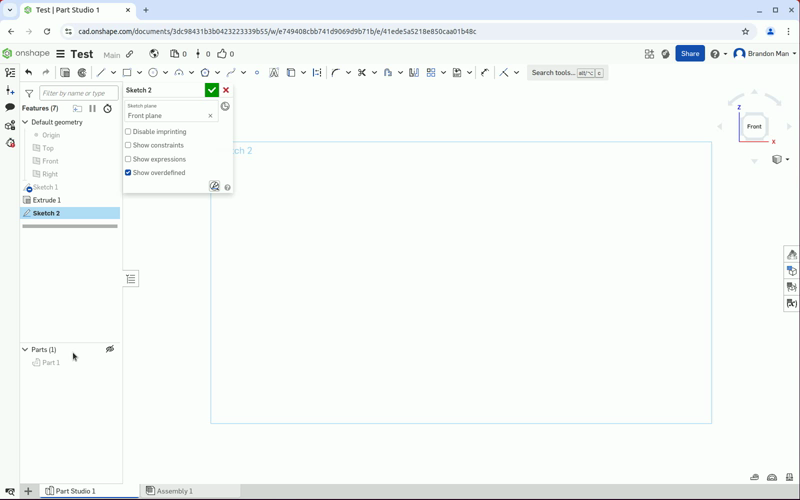
key(c)
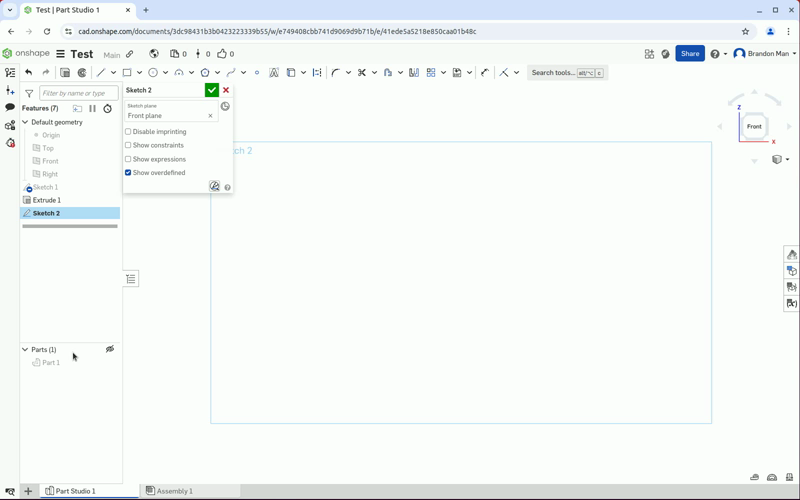
key_down(shift)
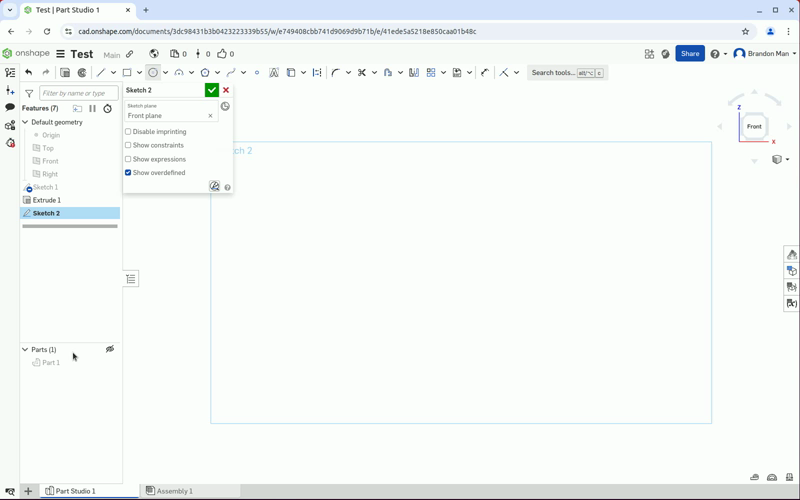
mouse_move(461, 373)
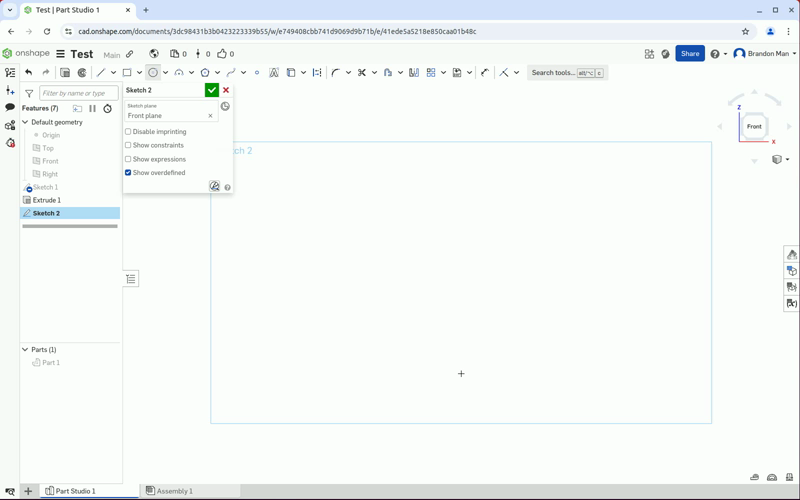
click(461, 373)
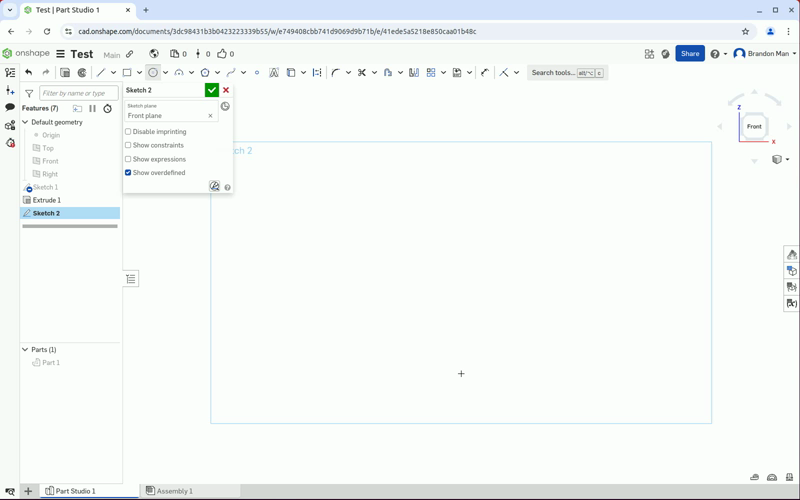
key_up(shift)
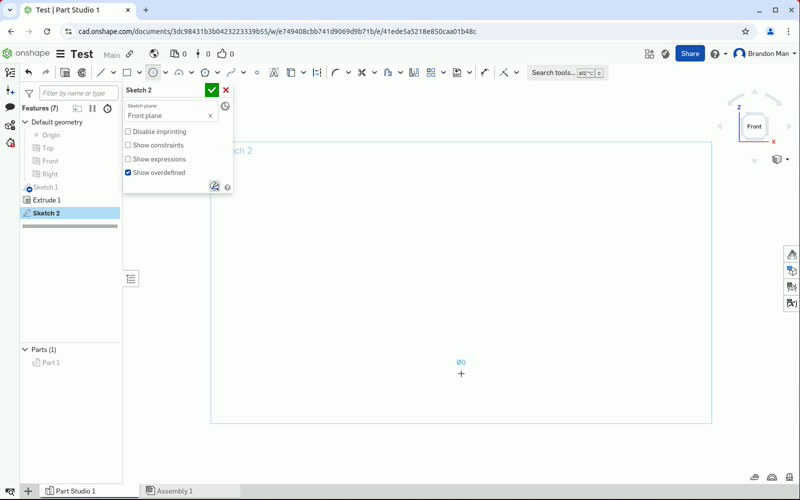
mouse_move(484, 373)
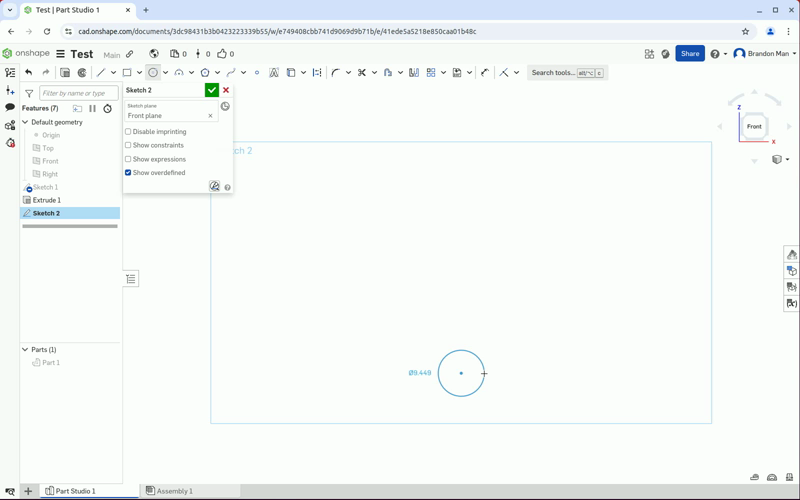
click(484, 373)
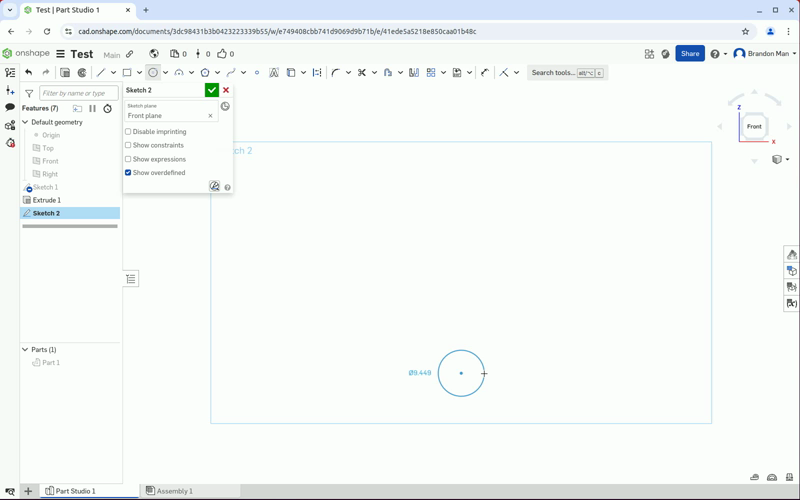
key(esc)
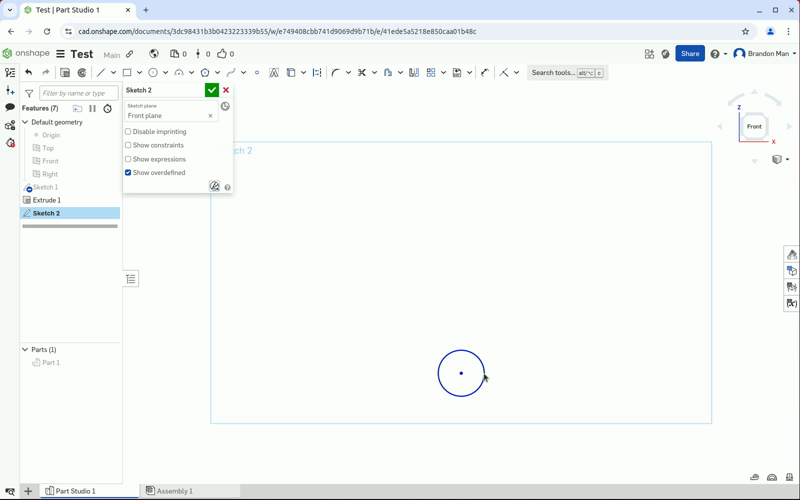
key(c)
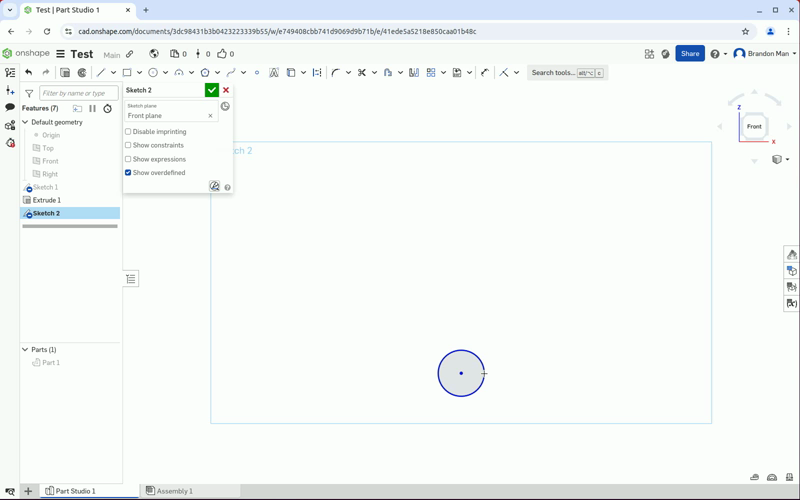
key_down(shift)
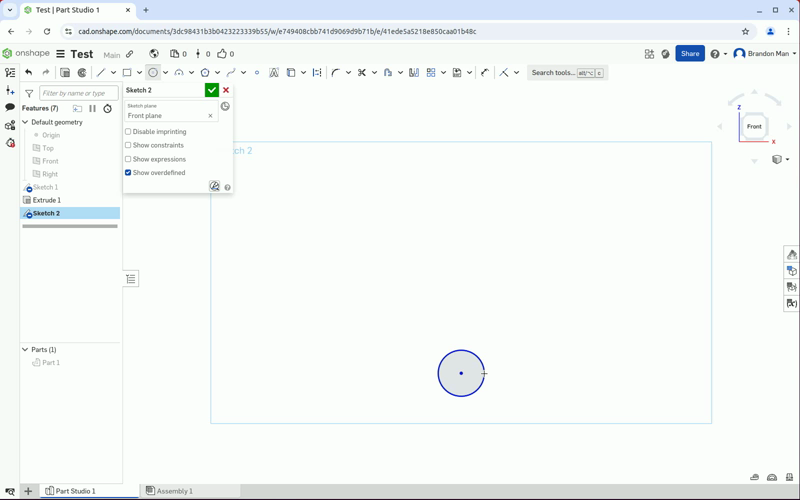
mouse_move(449, 360)
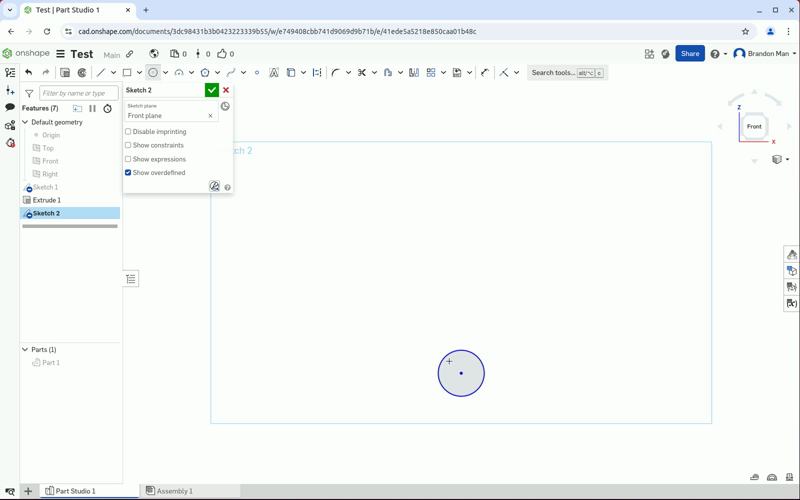
click(449, 360)
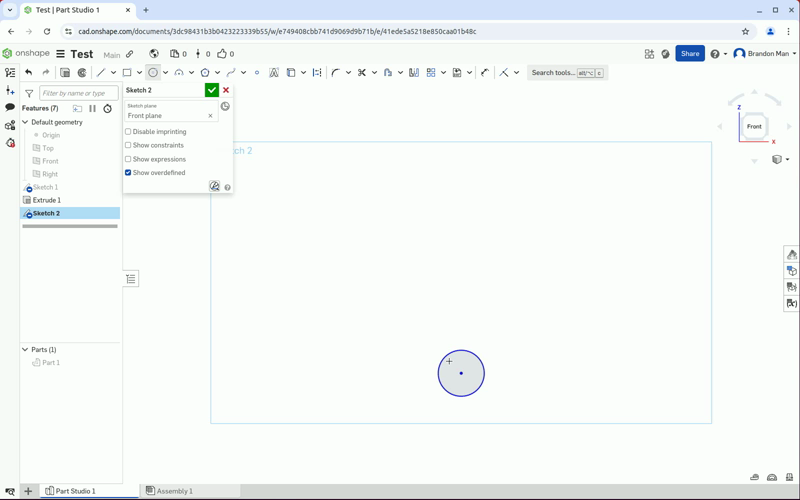
key_up(shift)
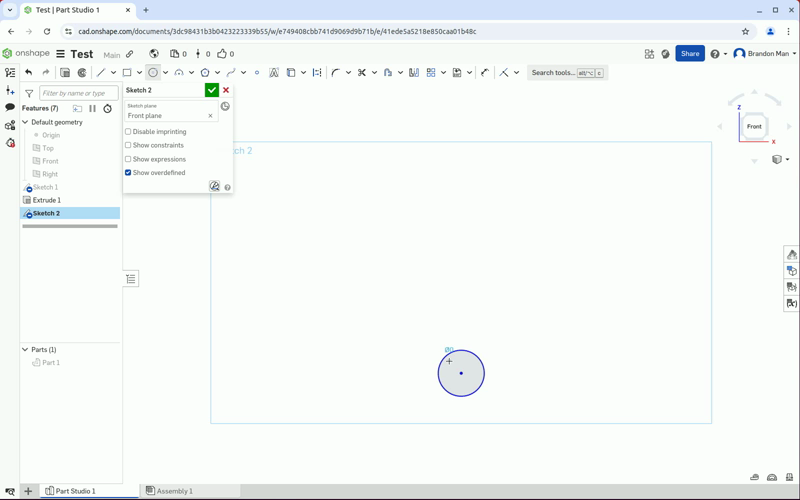
mouse_move(453, 360)
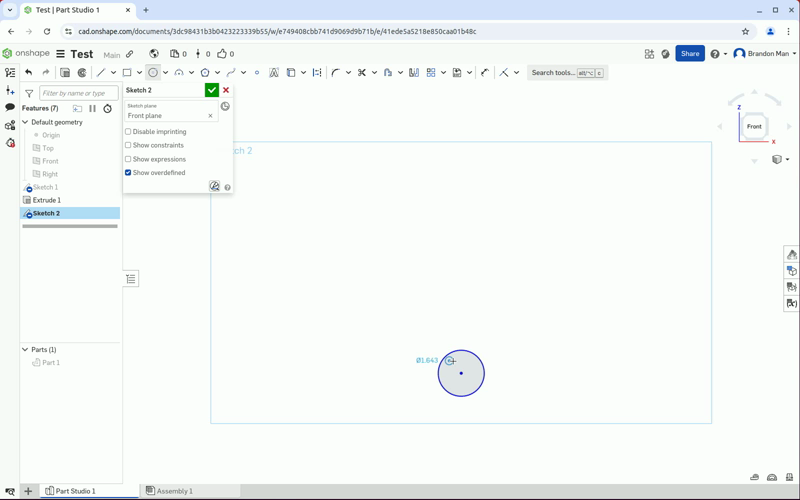
click(453, 360)
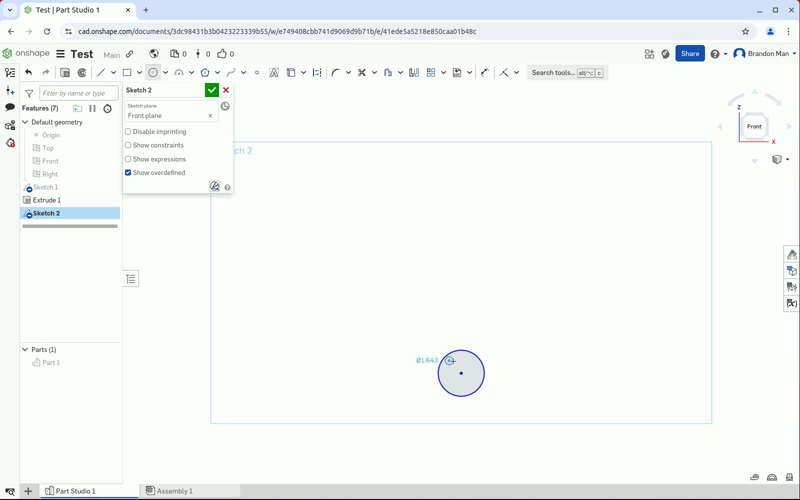
key(esc)
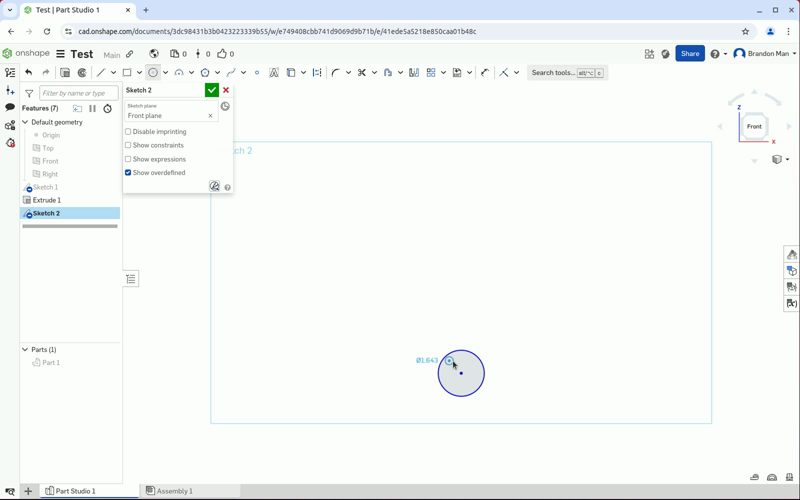
key(c)
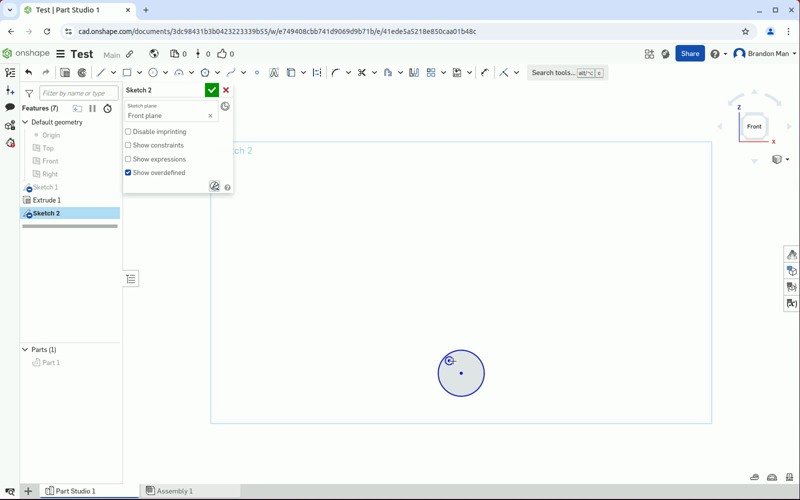
key_down(shift)
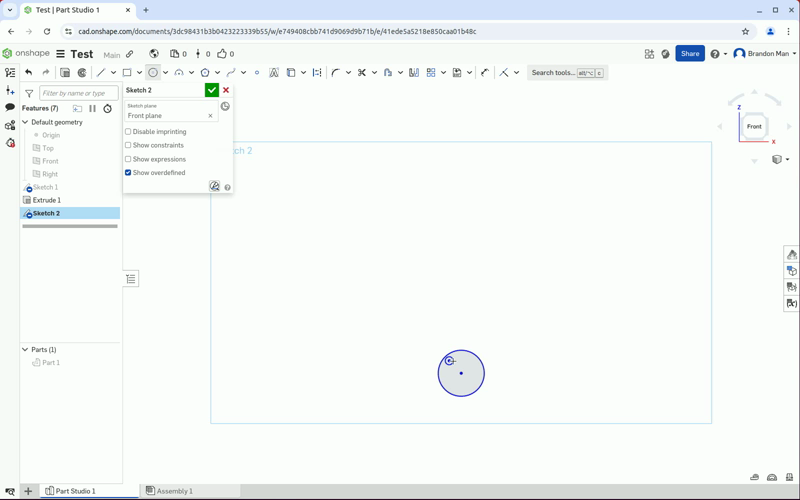
mouse_move(461, 373)
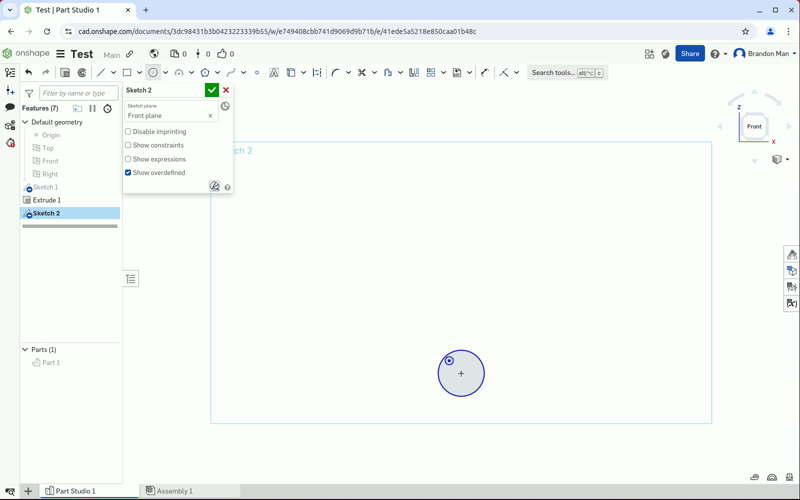
click(461, 373)
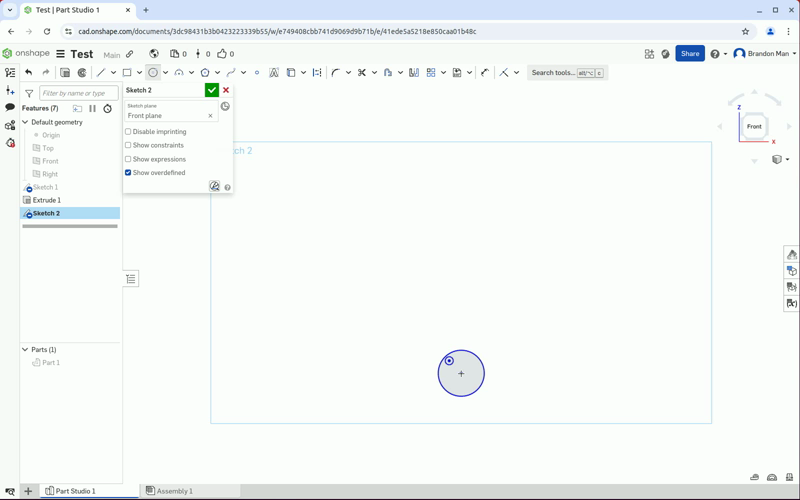
key_up(shift)
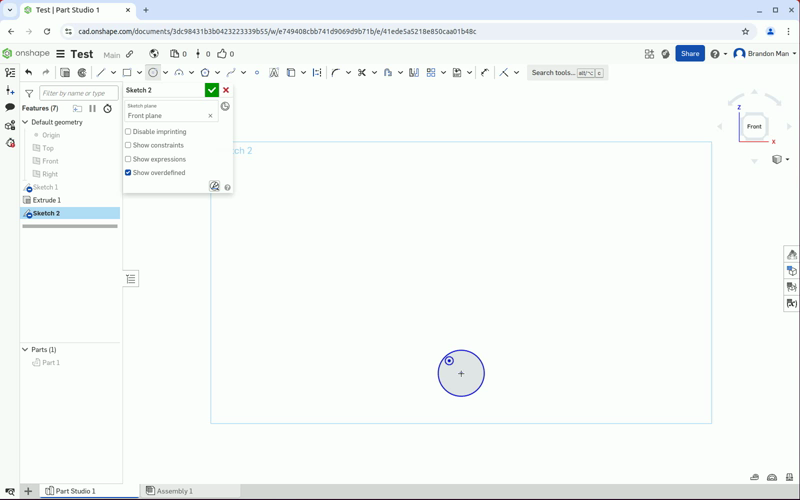
mouse_move(473, 373)
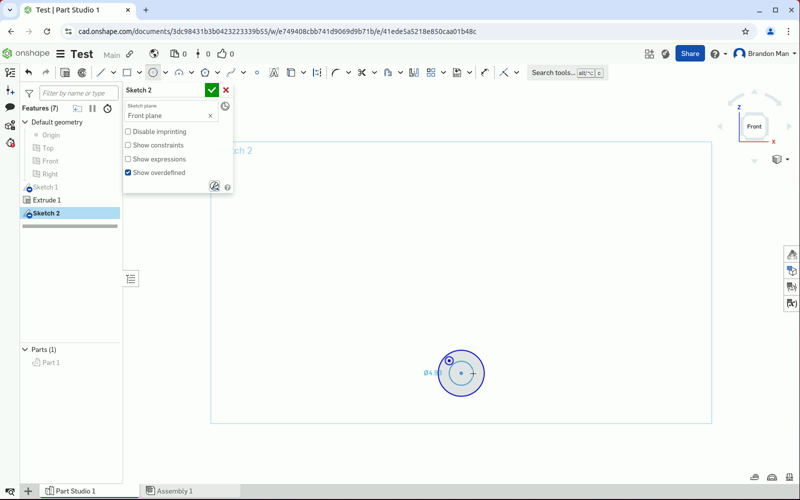
click(473, 373)
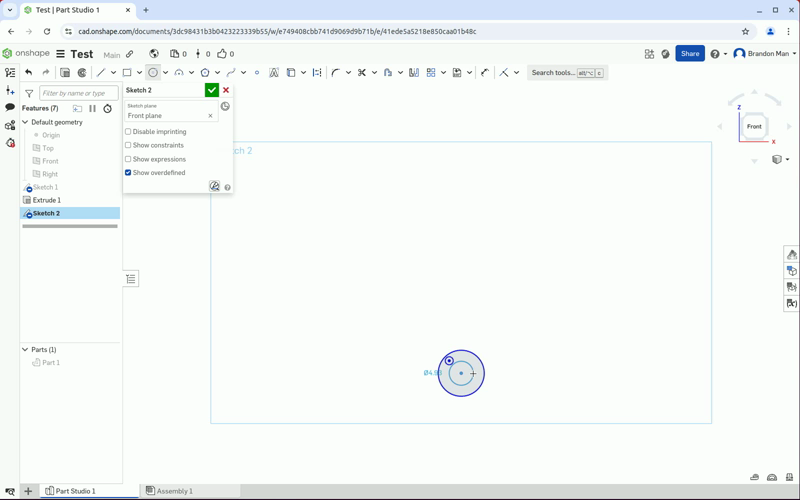
key(esc)
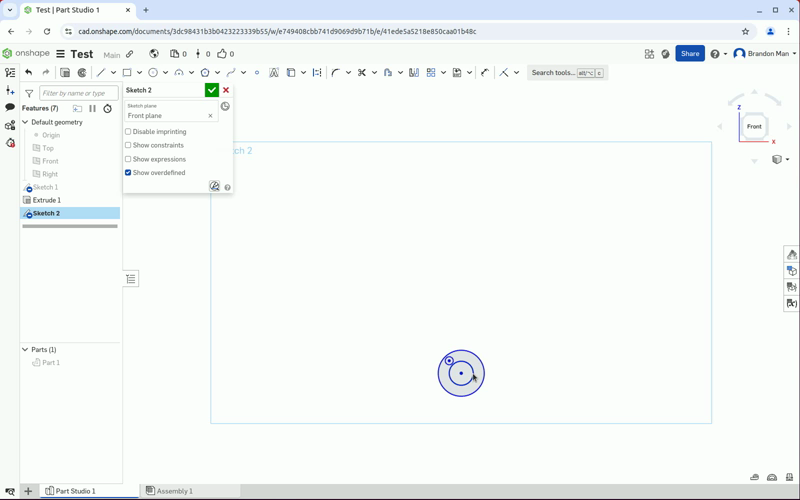
key(c)
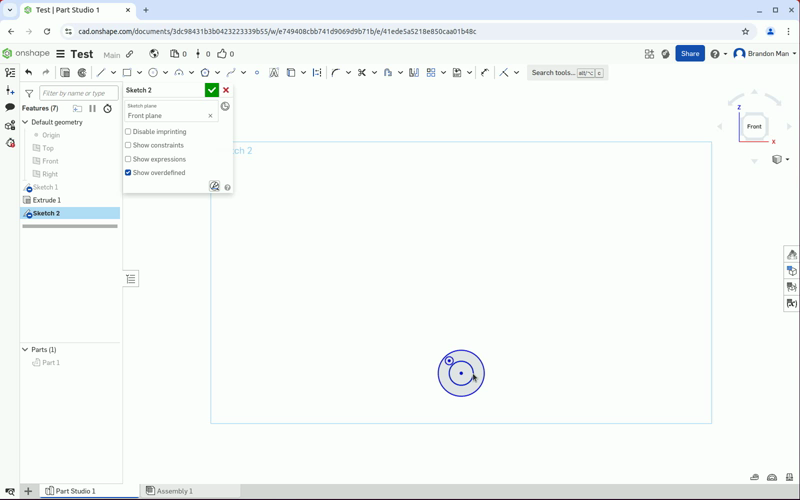
key_down(shift)
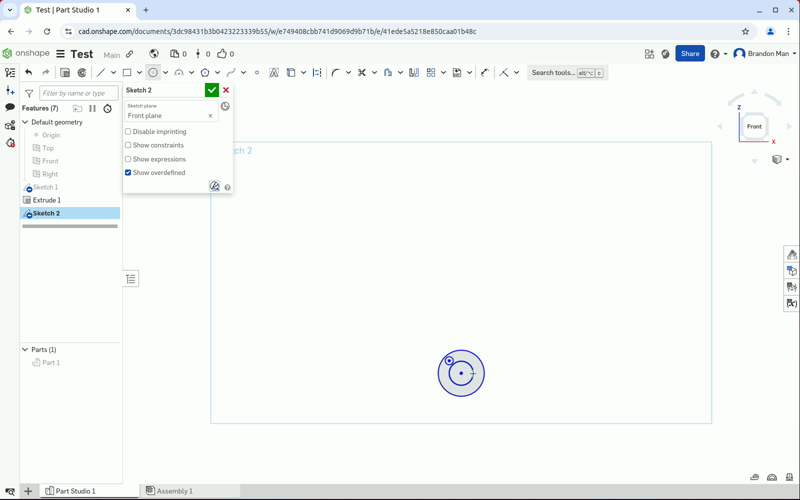
mouse_move(461, 390)
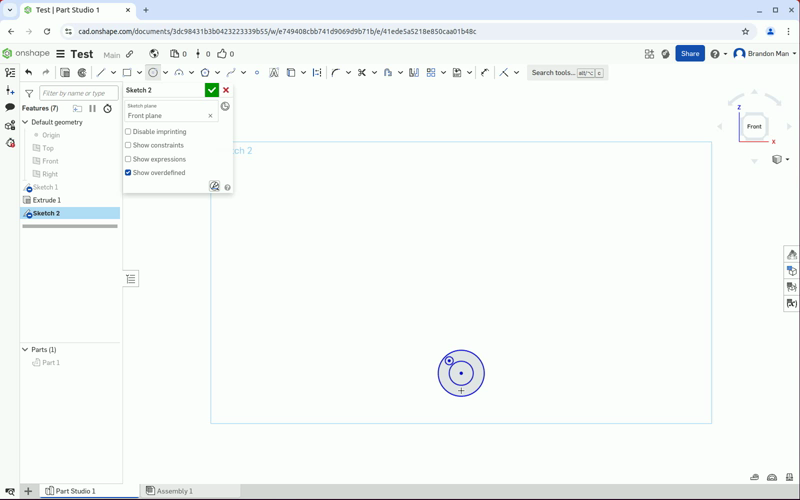
click(461, 390)
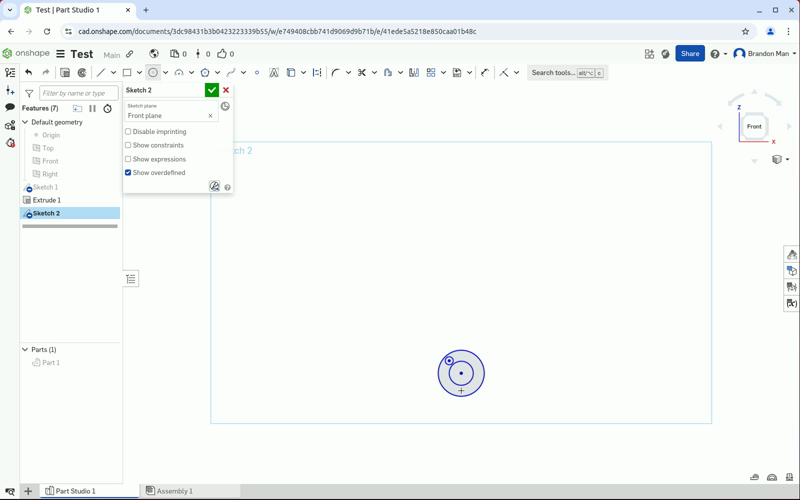
key_up(shift)
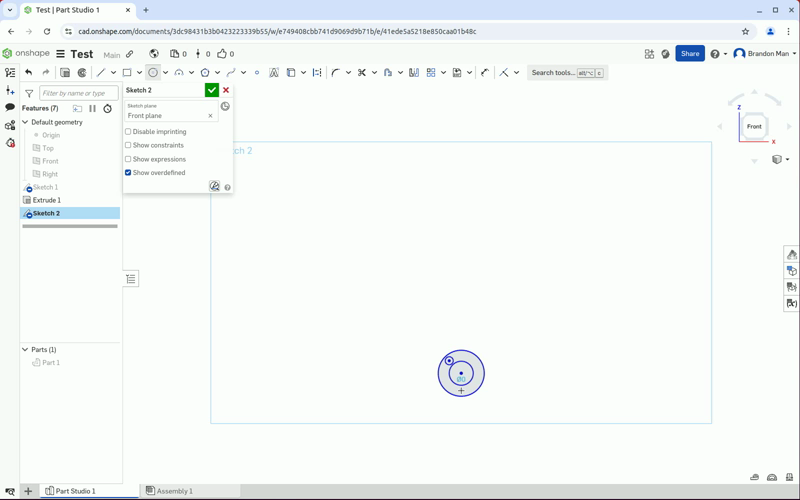
mouse_move(465, 390)
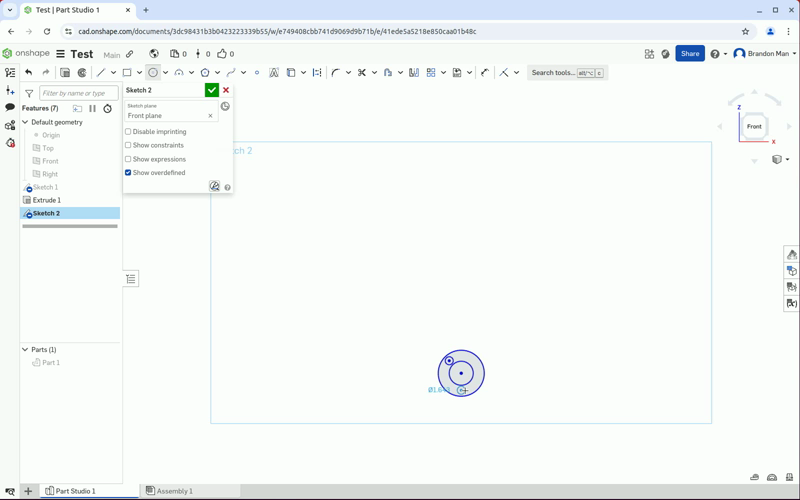
click(465, 390)
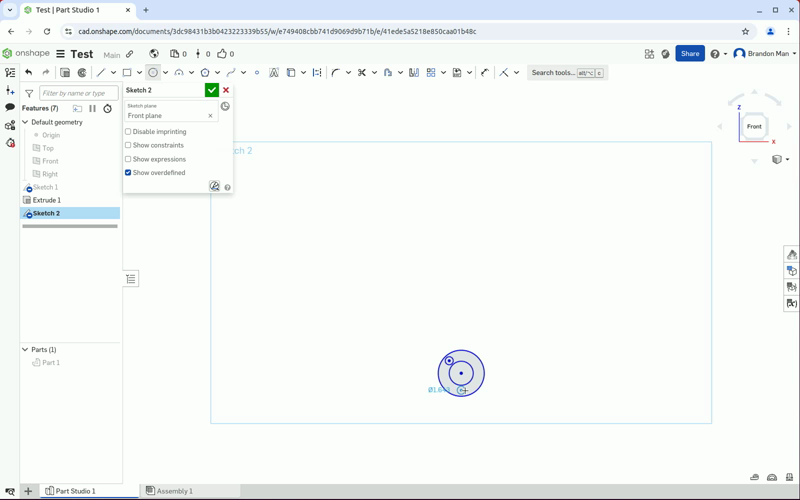
key(esc)
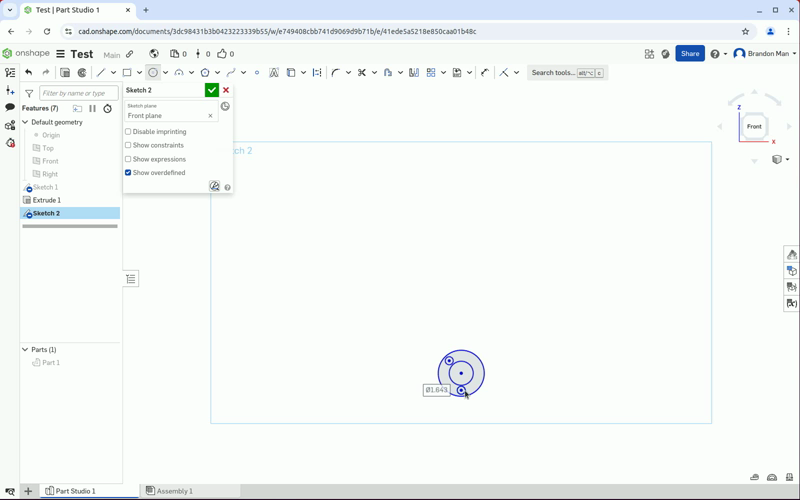
key(c)
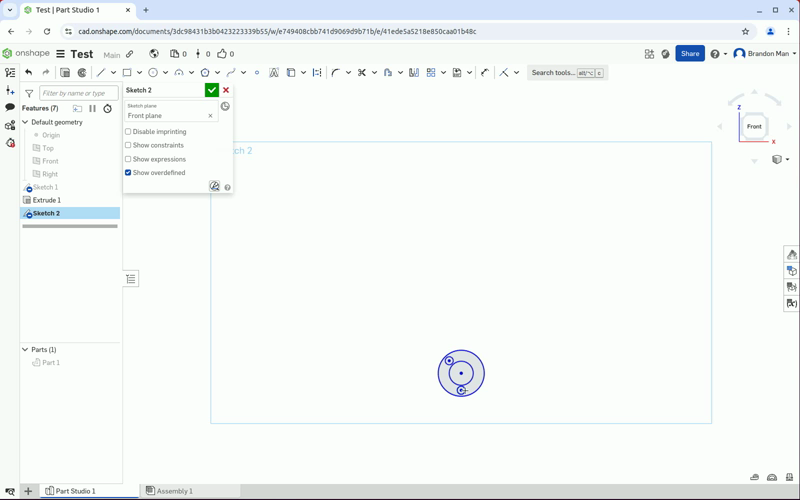
key_down(shift)
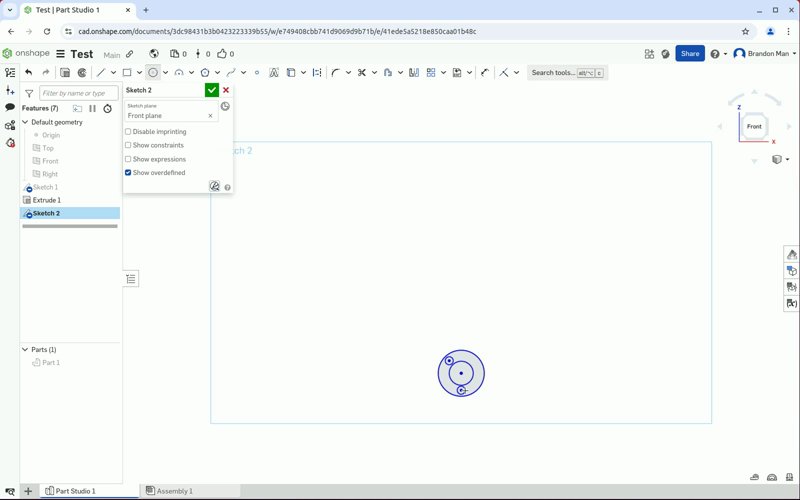
mouse_move(473, 360)
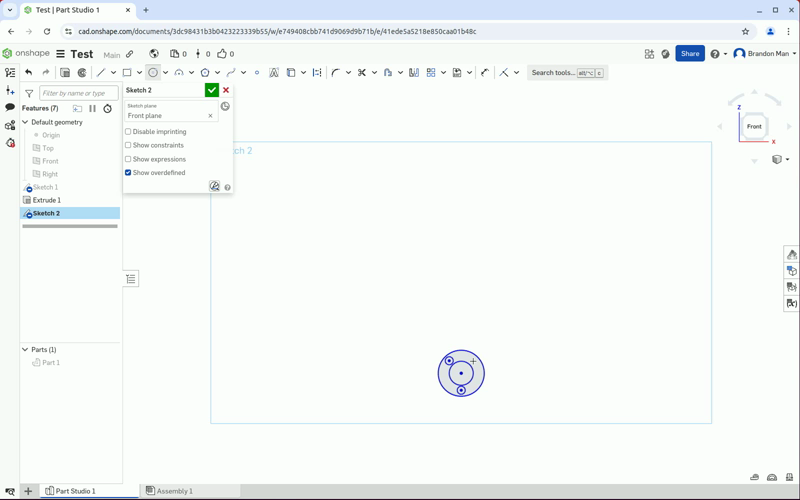
click(473, 360)
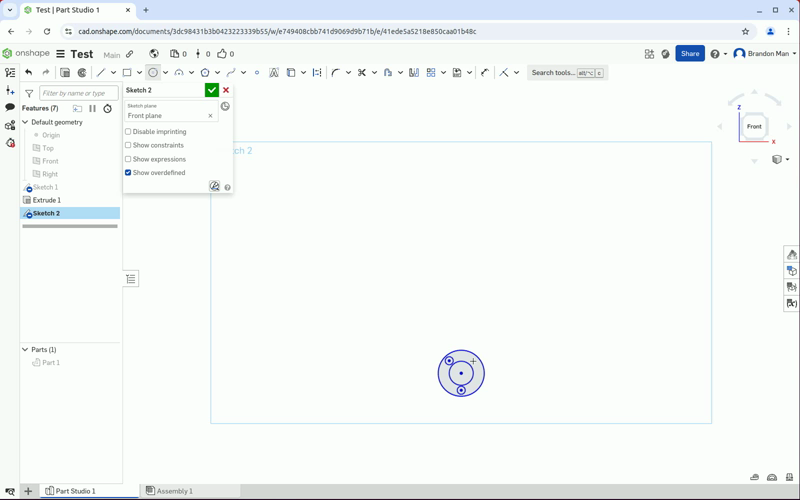
key_up(shift)
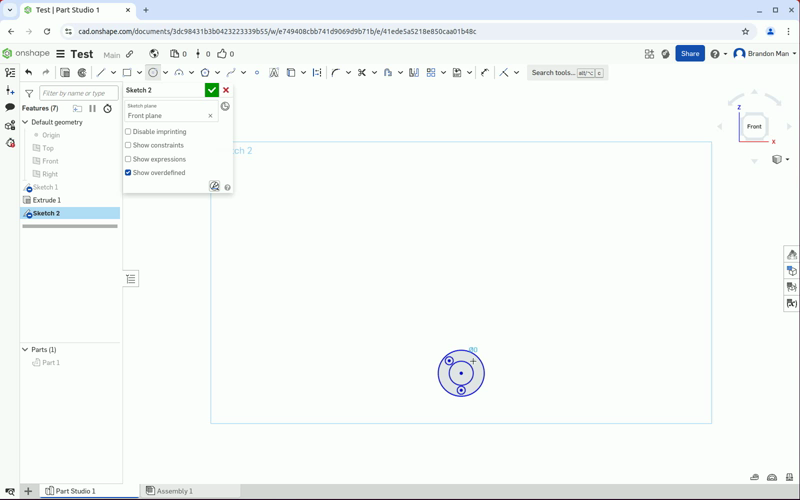
mouse_move(477, 360)
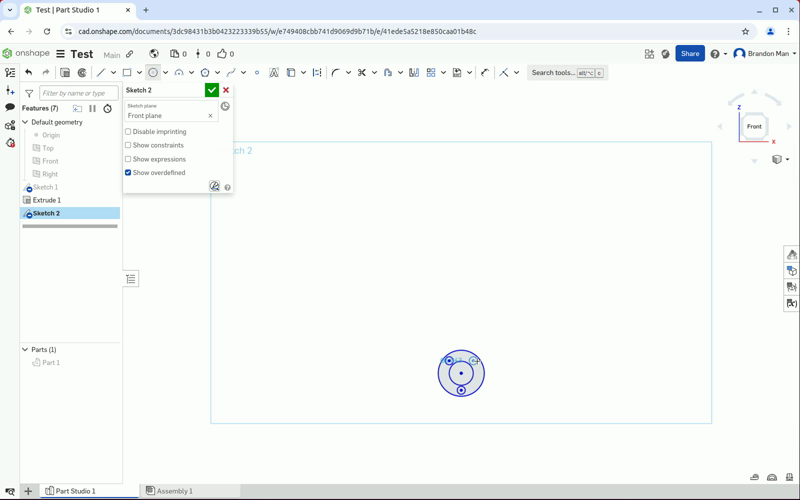
click(477, 360)
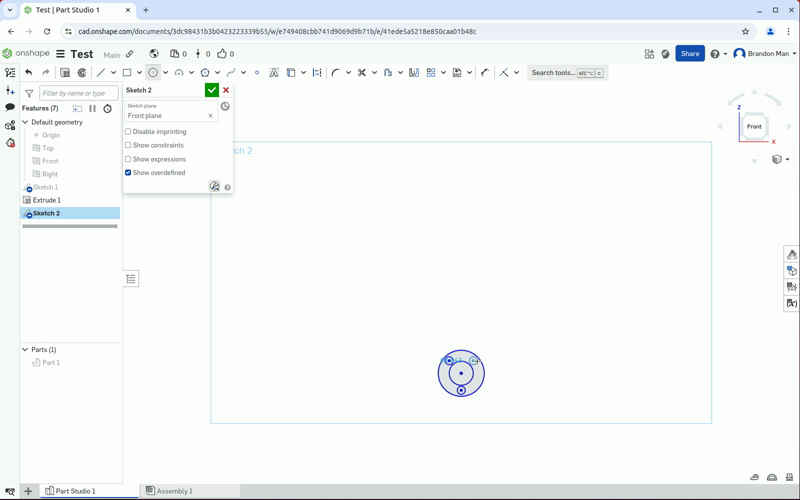
key(esc)
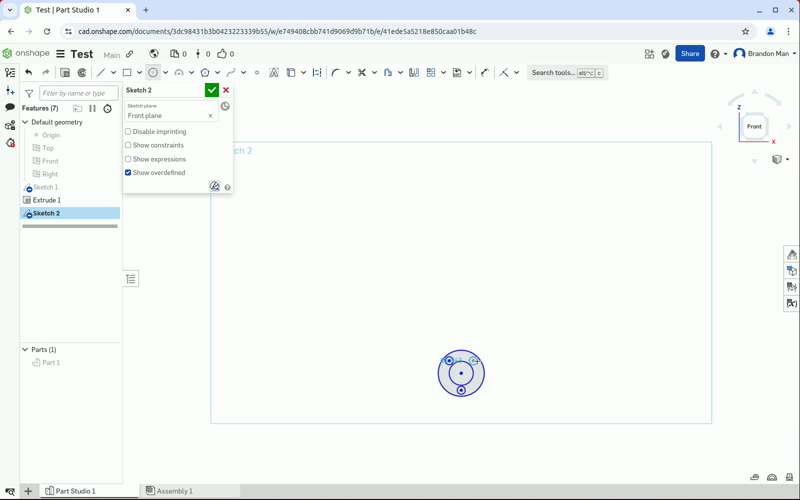
mouse_move(461, 355)
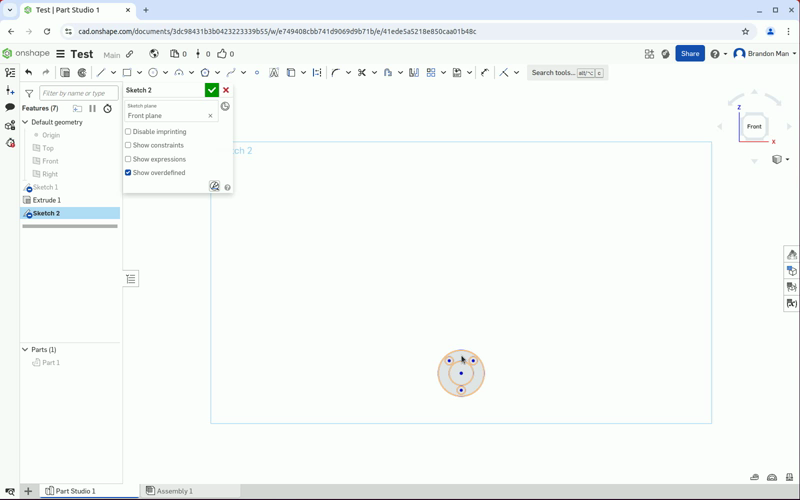
scroll(6)
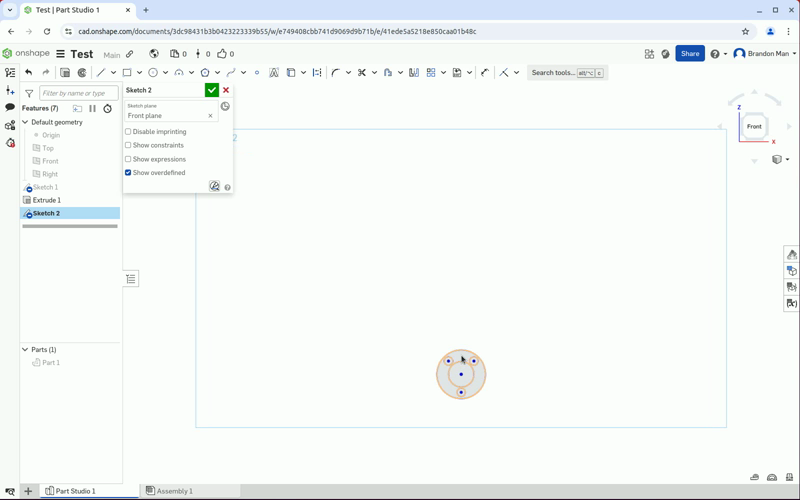
scroll(6)
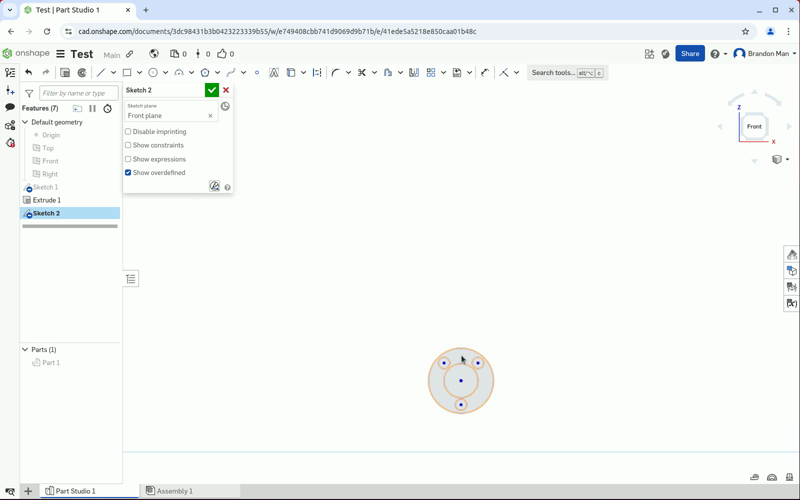
scroll(6)
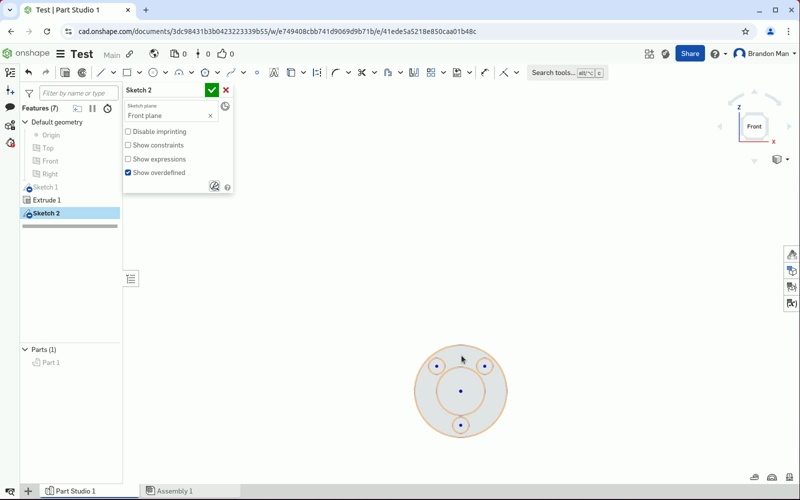
scroll(6)
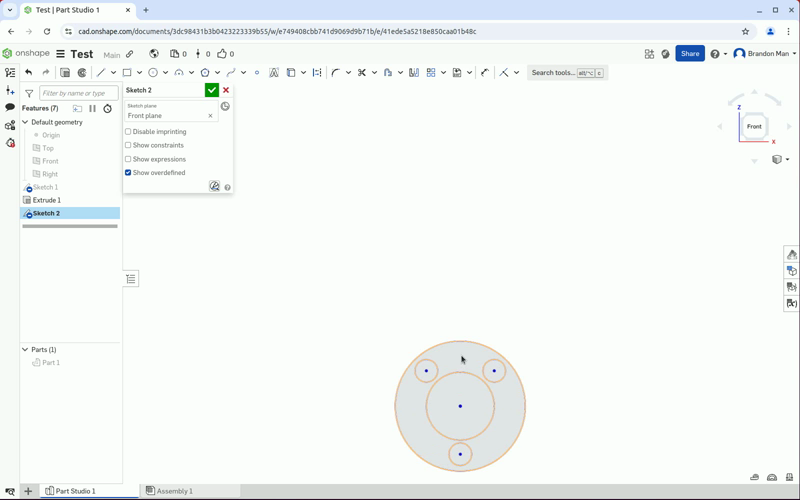
scroll(6)
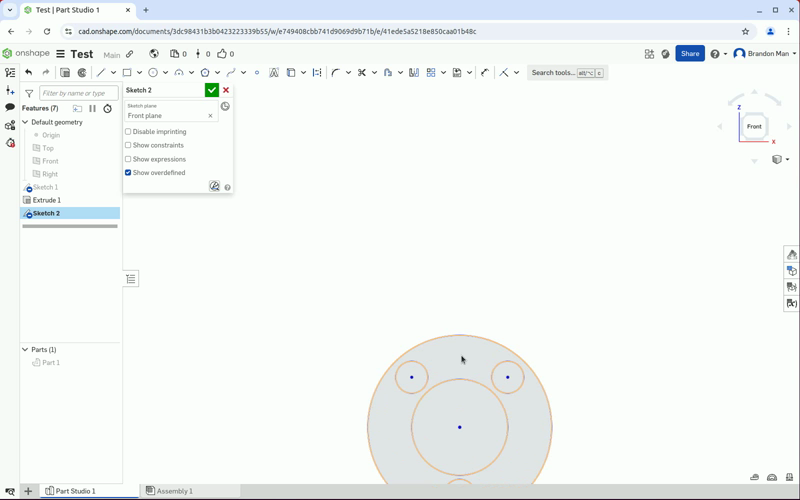
scroll(6)
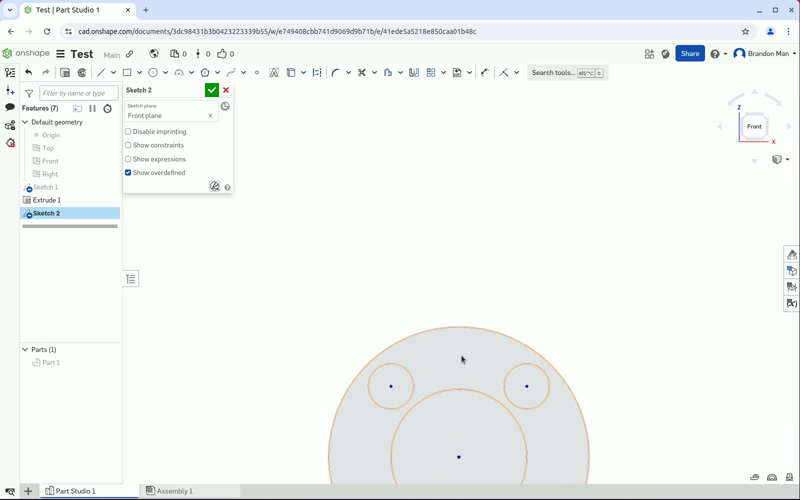
scroll(6)
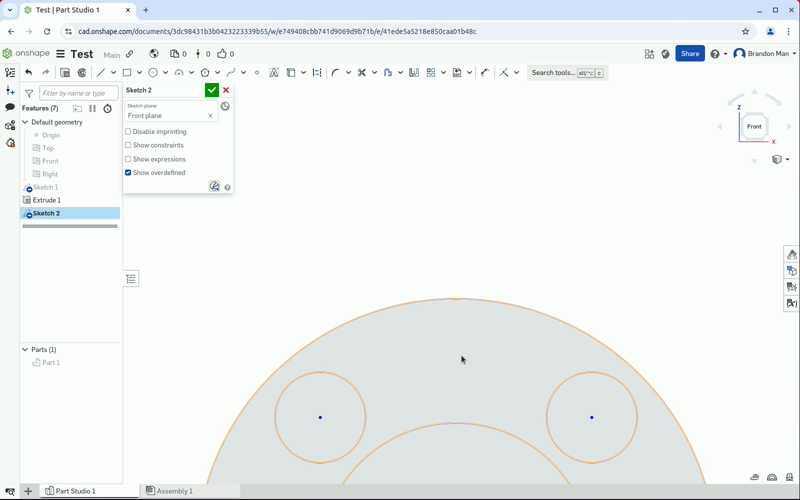
click(461, 355)
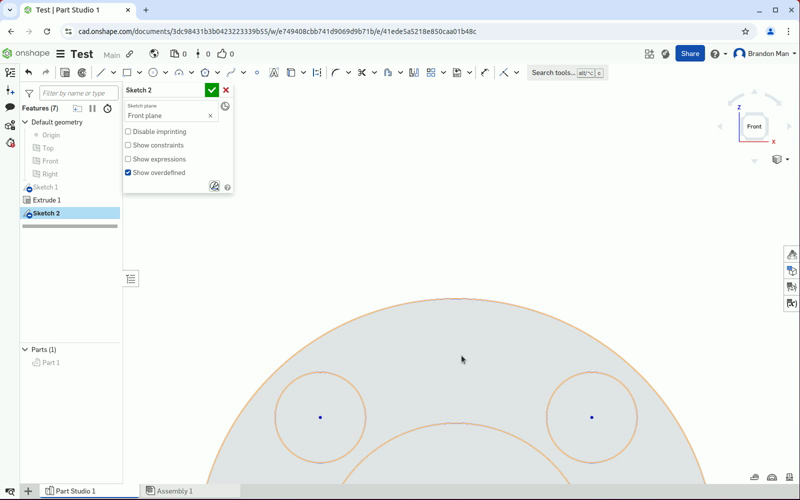
scroll(-6)
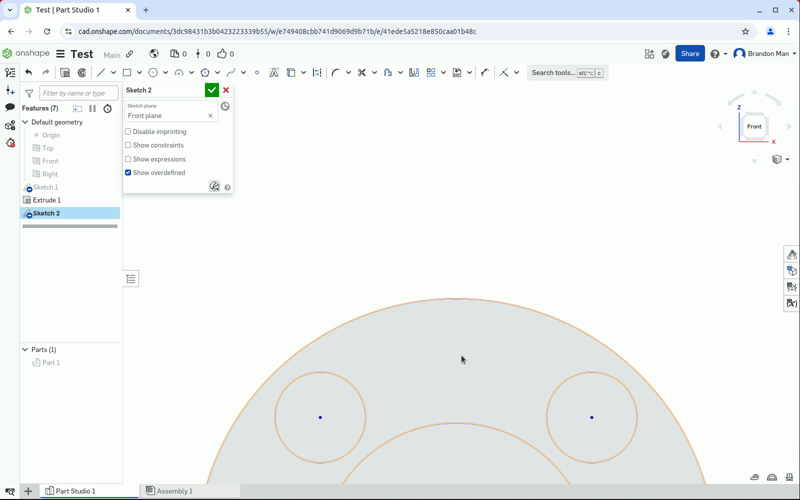
scroll(-6)
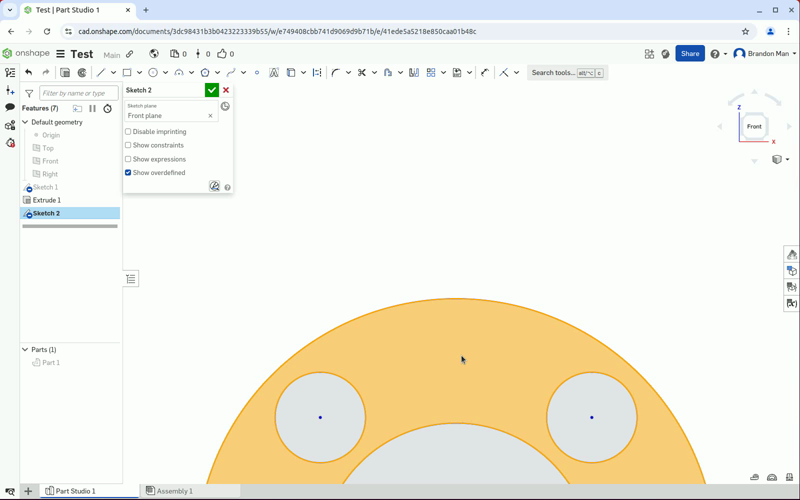
scroll(-6)
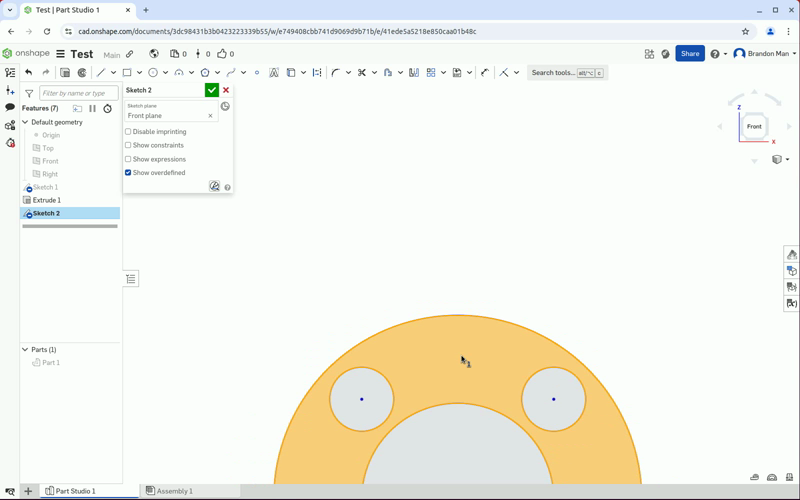
scroll(-6)
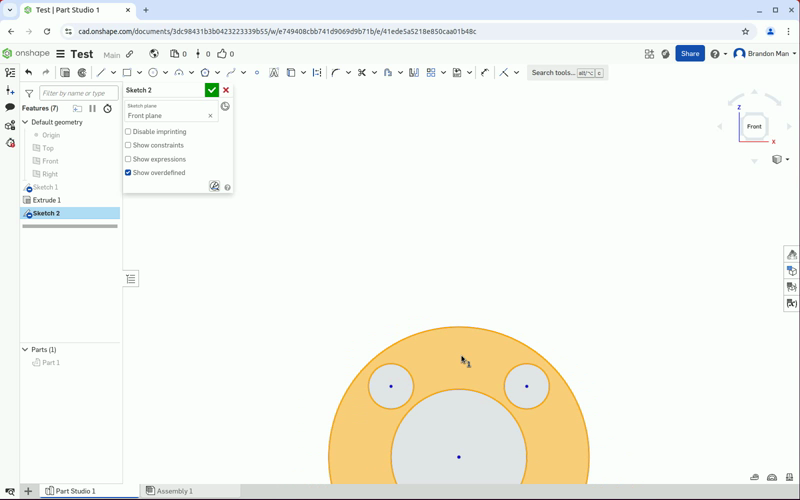
scroll(-6)
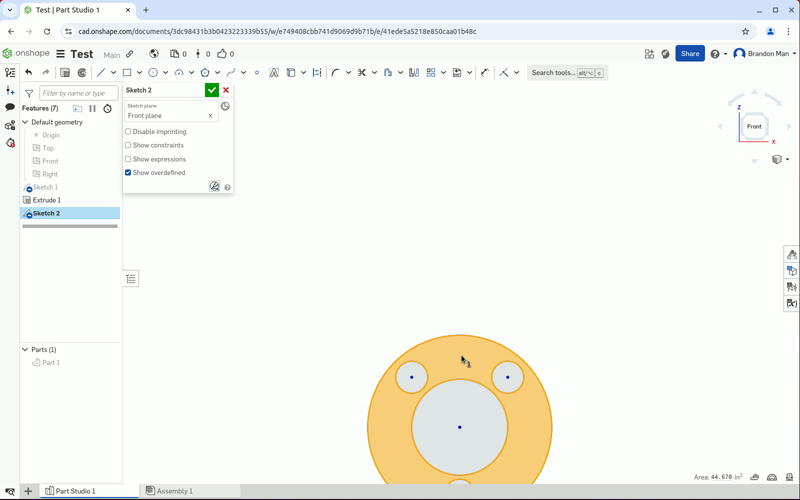
scroll(-6)
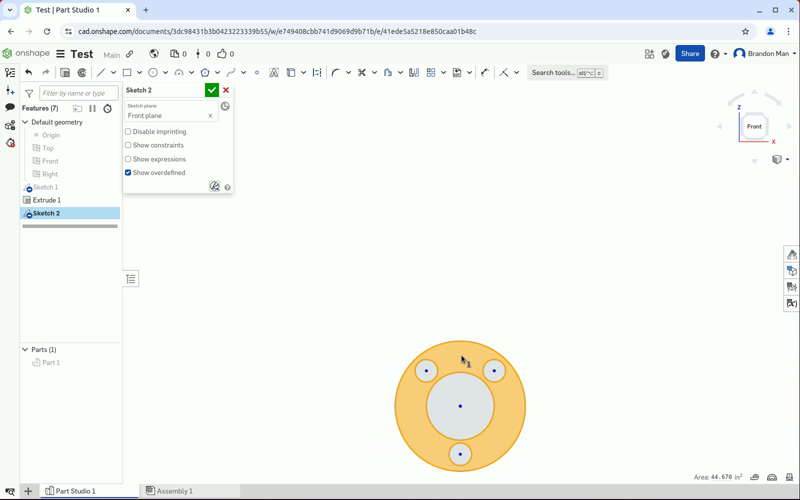
scroll(-6)
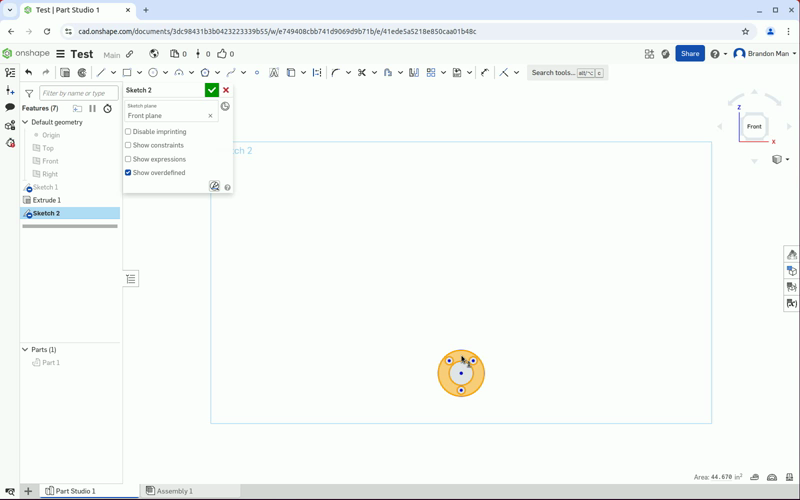
mouse_move(73, 352)
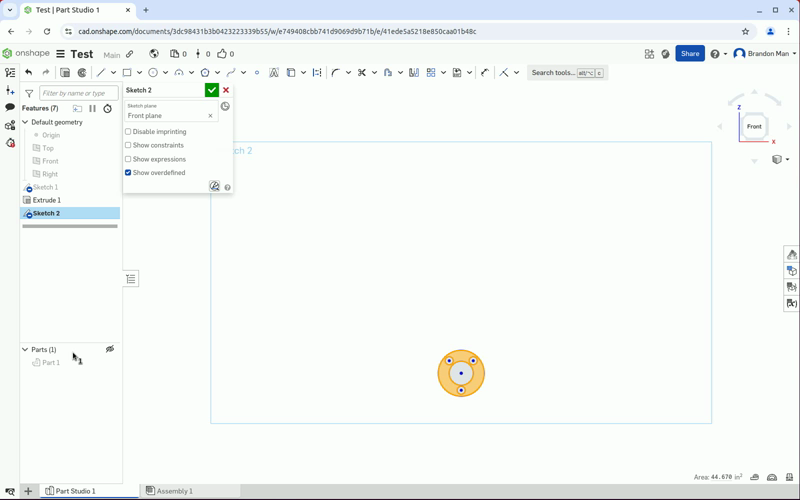
key(shift+y)
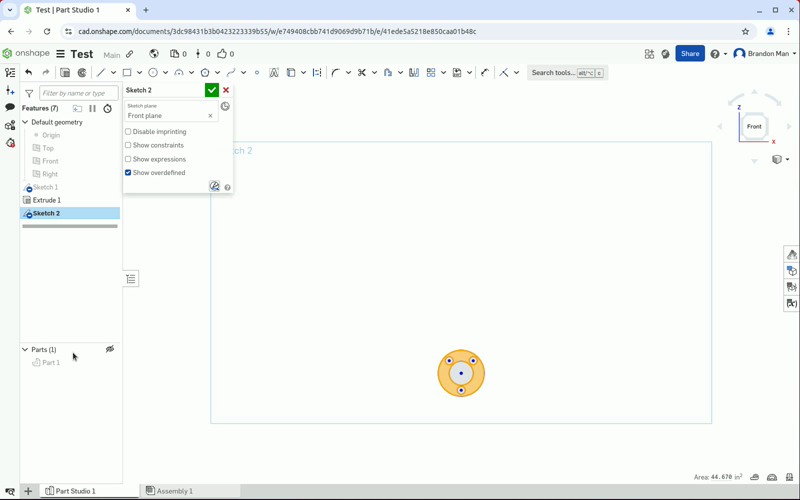
key(shift+e)
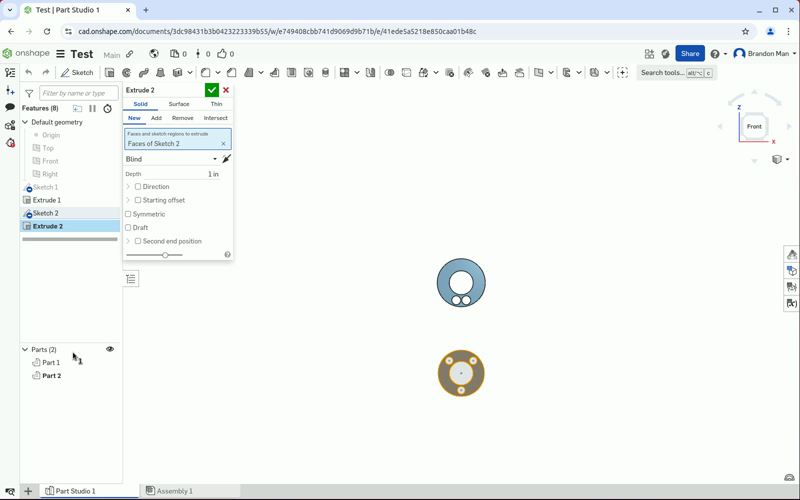
mouse_move(143, 106)
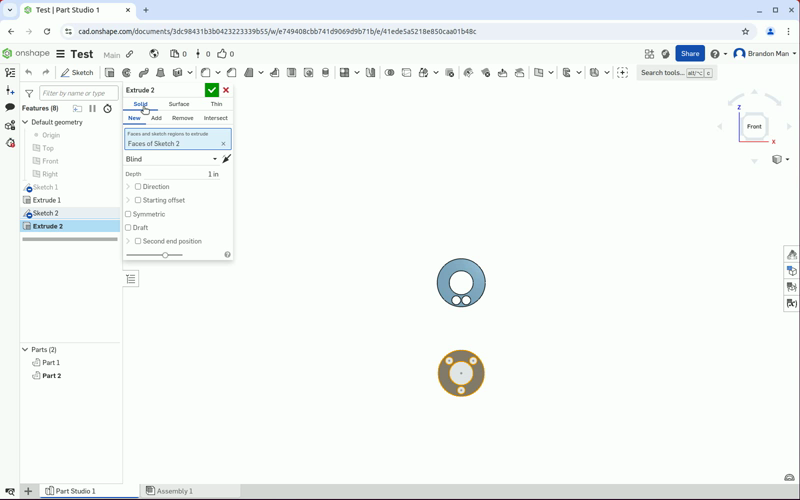
click(143, 106)
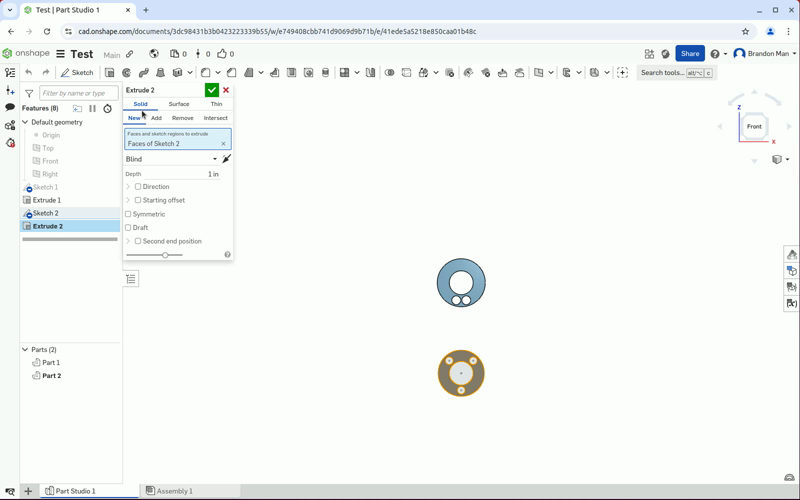
mouse_move(137, 120)
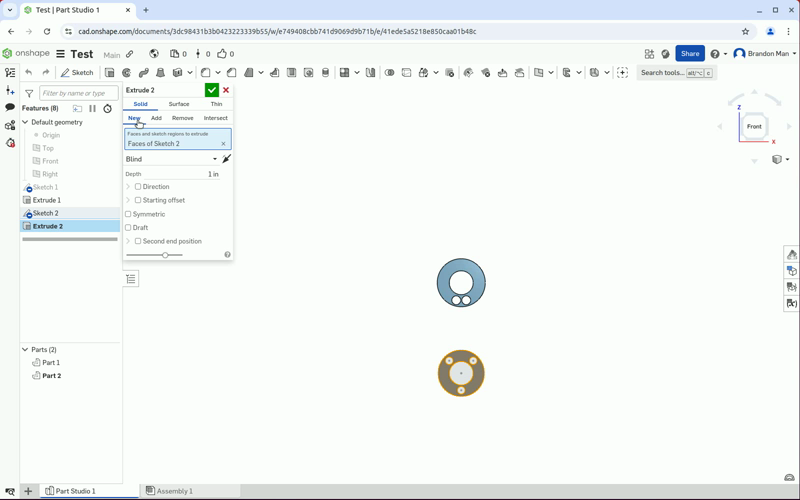
click(137, 120)
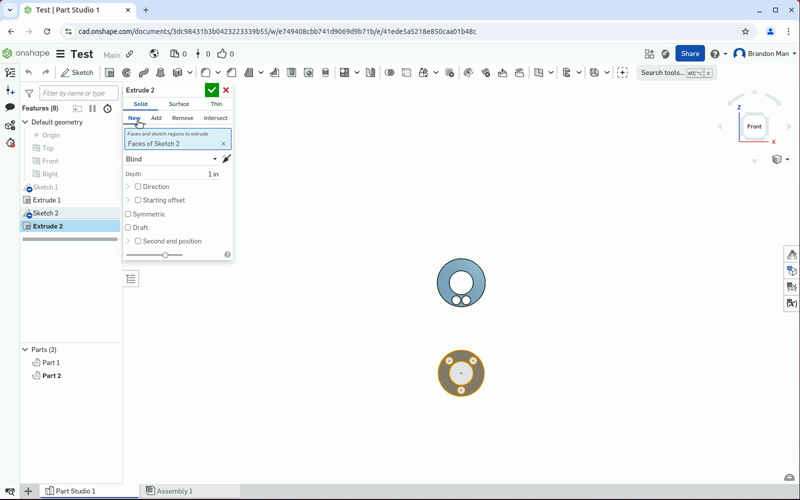
key(tab, 4)
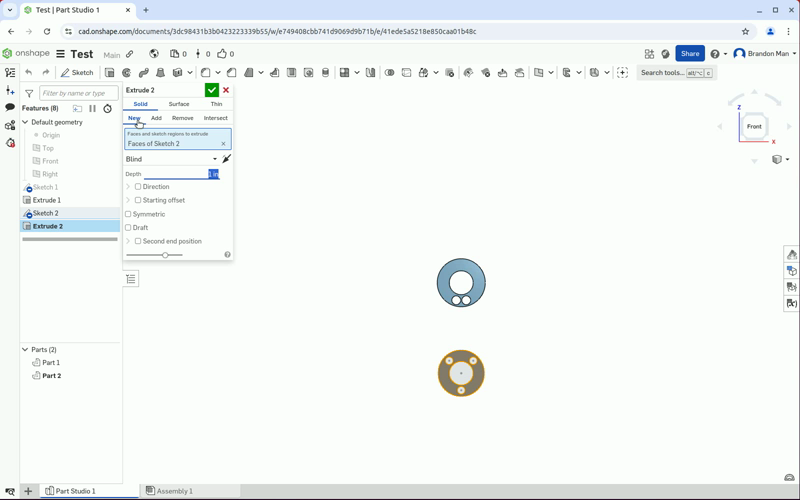
text(0.722)
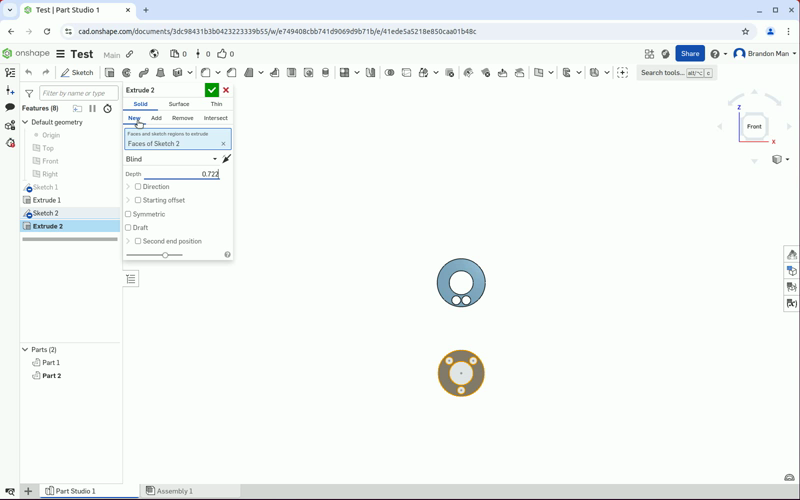
key(enter)
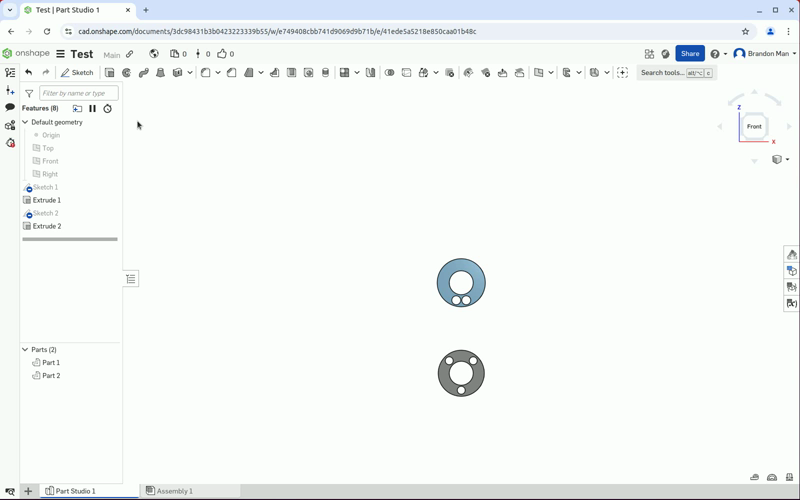
key(shift+h)
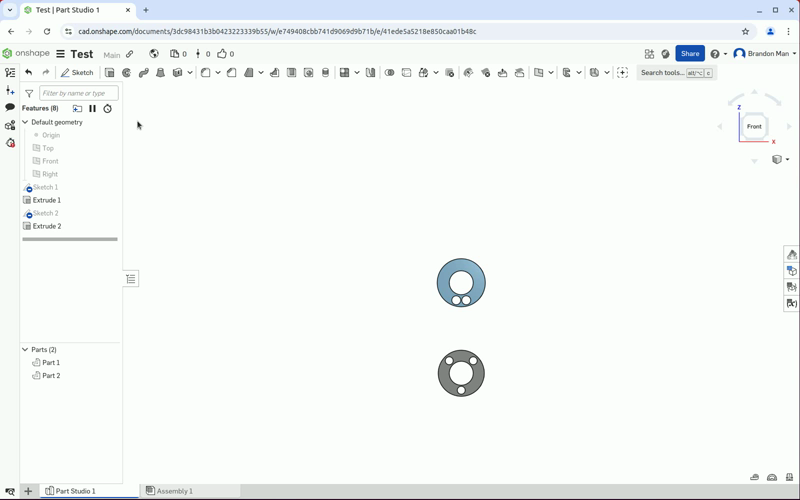
key(shift+h)
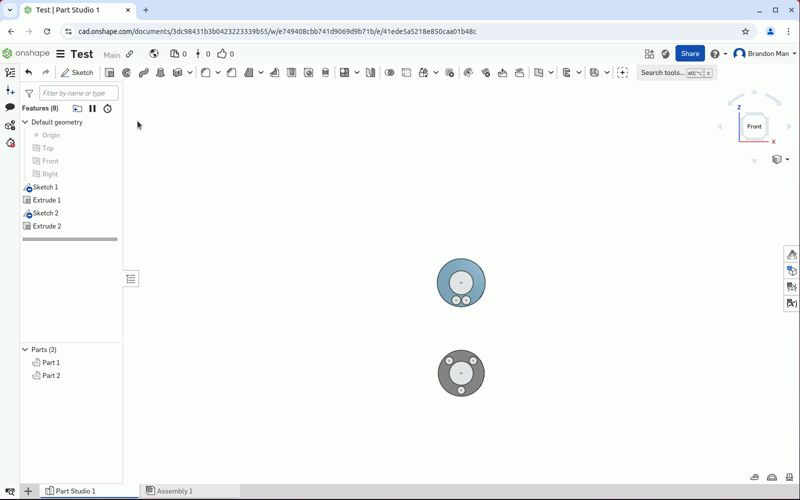
key(shift+7)
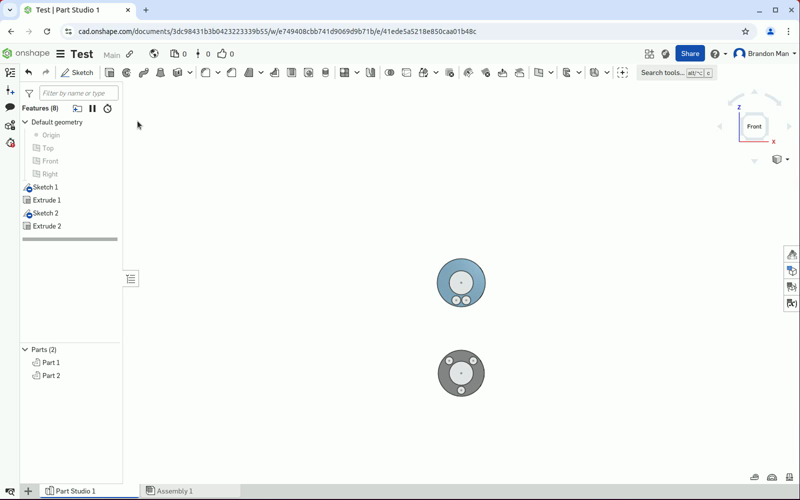
key(left, 2)
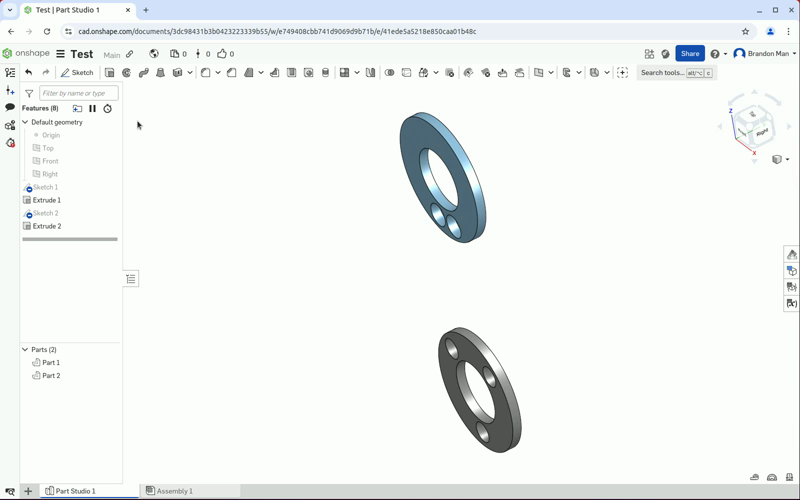
key(down, 2)
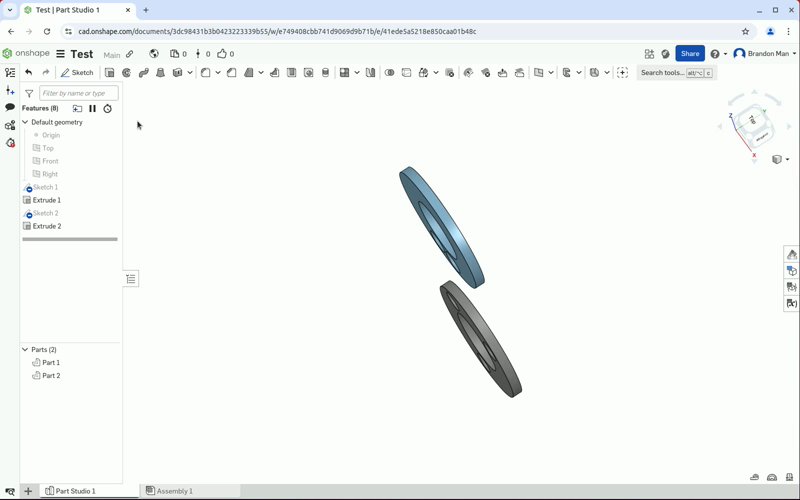
key(up, 2)
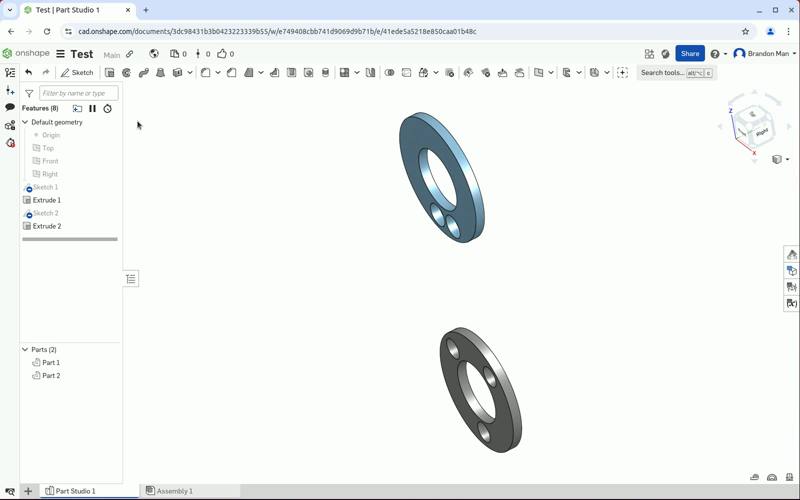
key(right, 2)
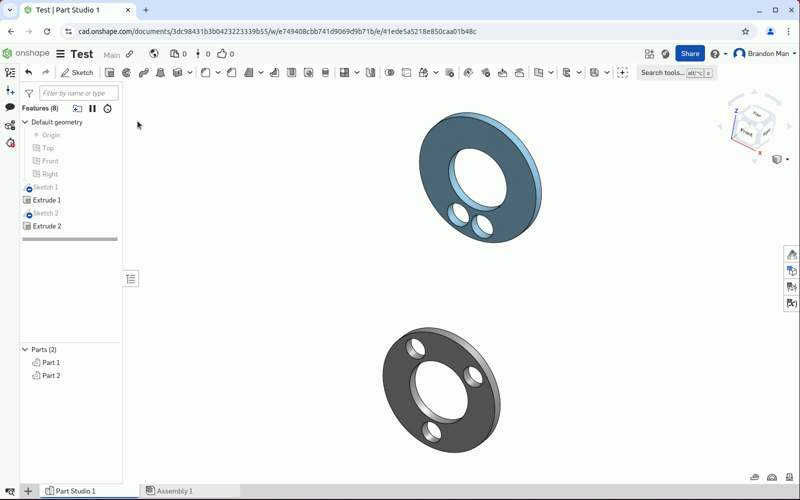
mouse_move(73, 189)
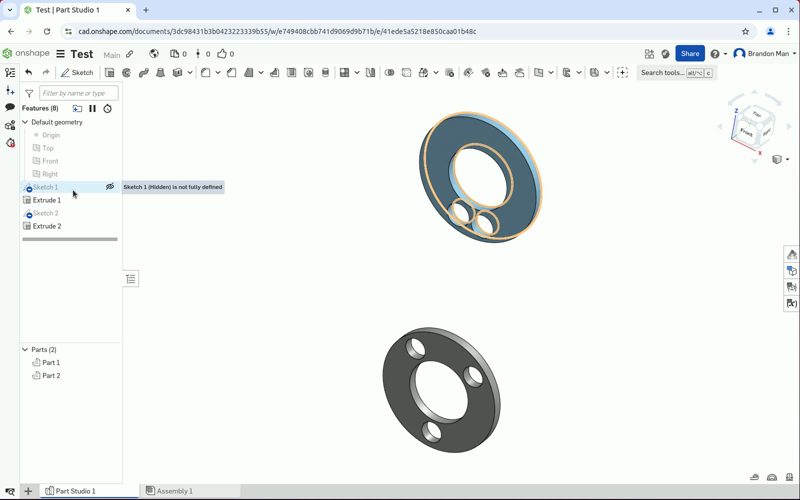
click(73, 189)